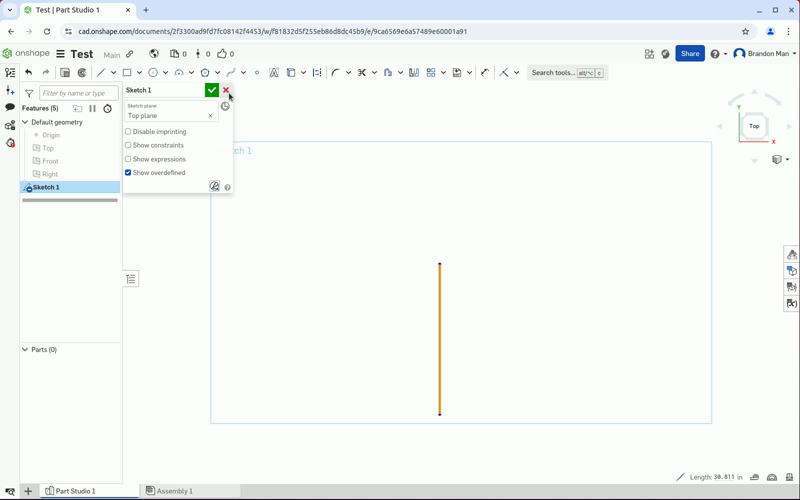
key(shift+h)
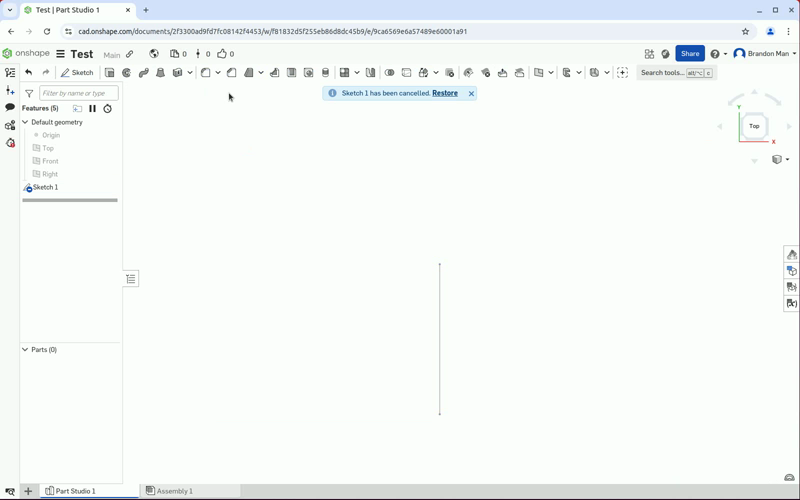
key(shift+s)
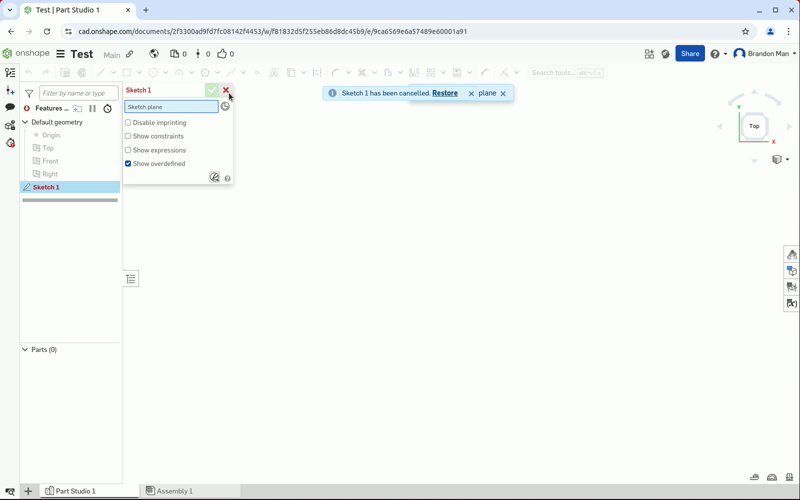
mouse_move(73, 150)
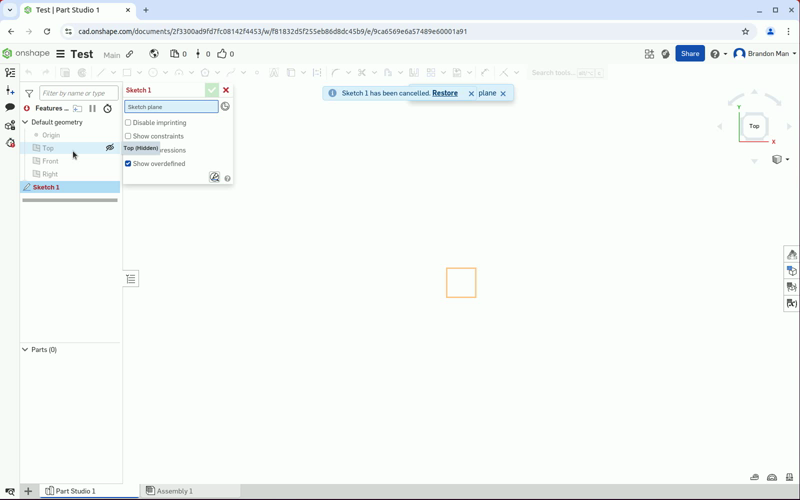
click(73, 150)
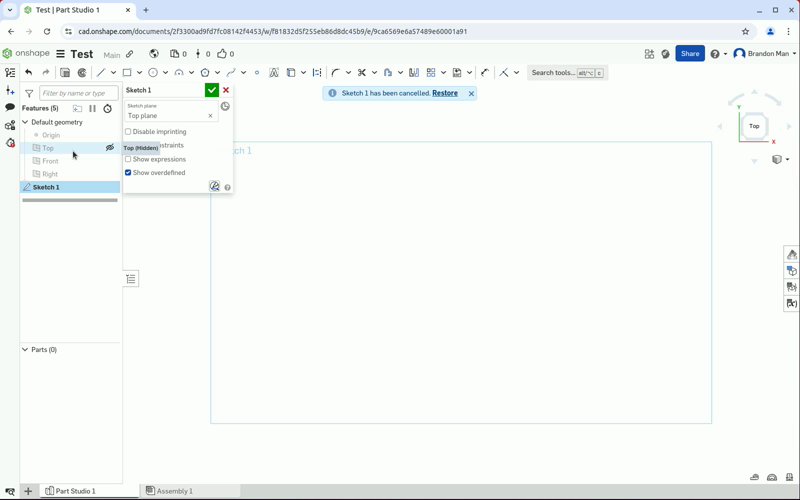
mouse_move(73, 352)
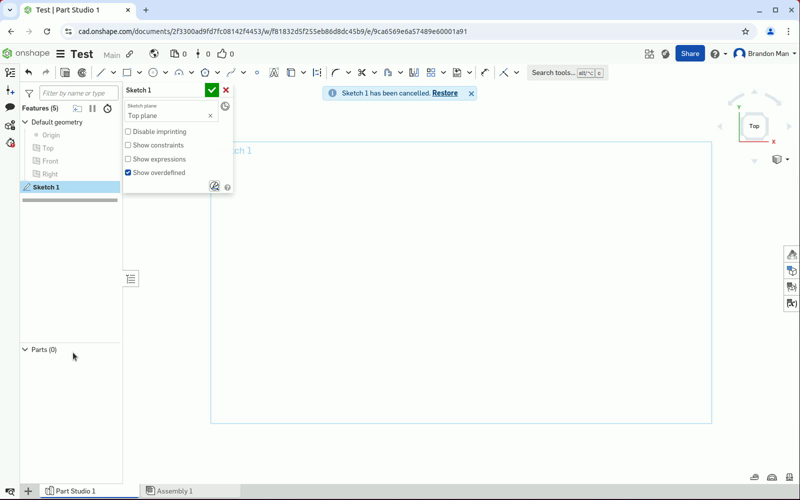
key(y)
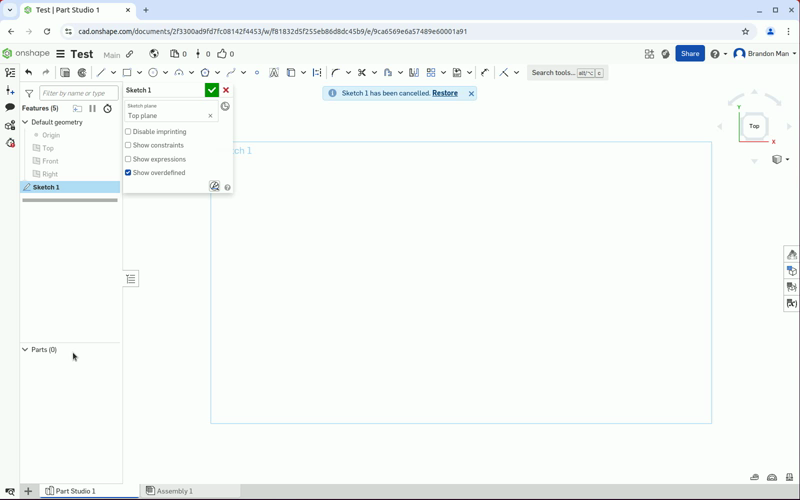
key(l)
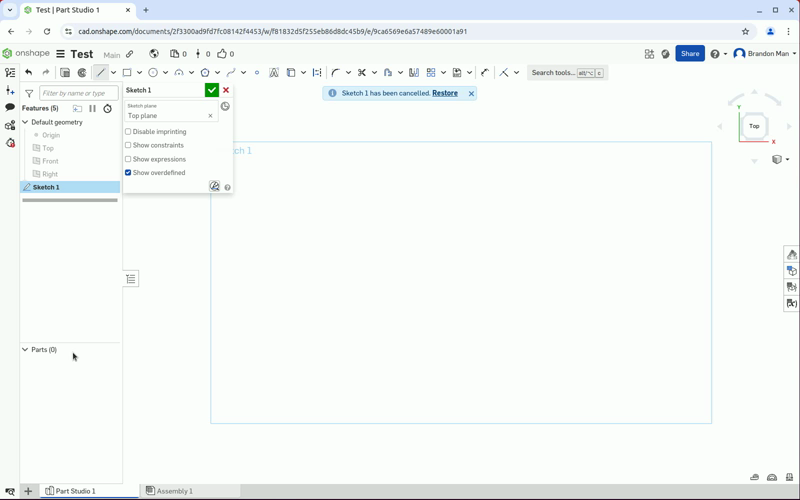
key_down(shift)
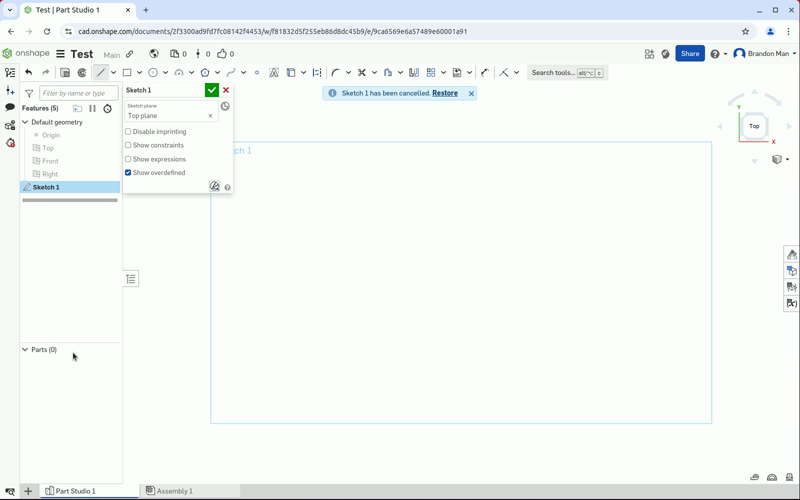
mouse_move(407, 335)
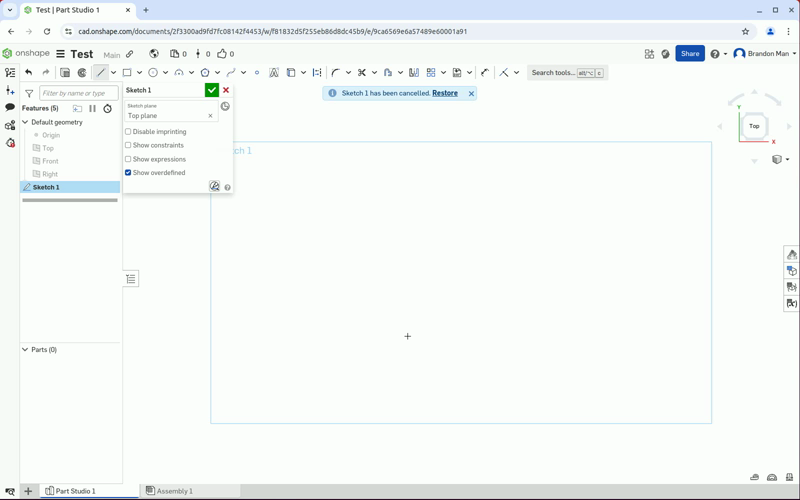
click(407, 335)
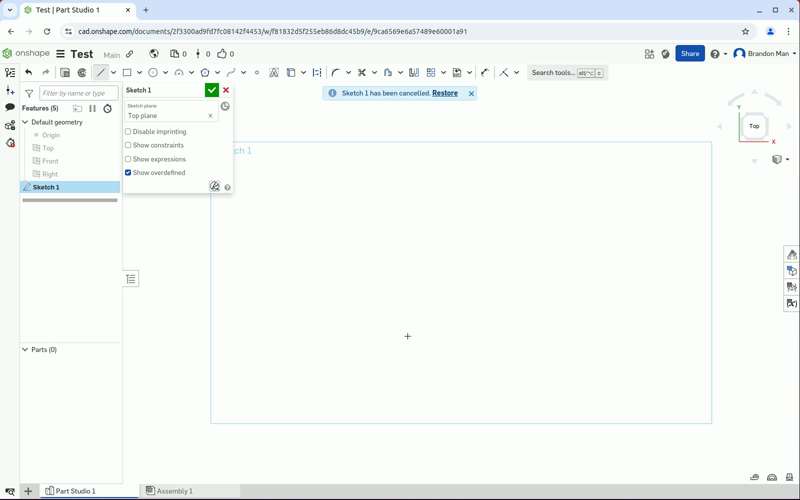
key_up(shift)
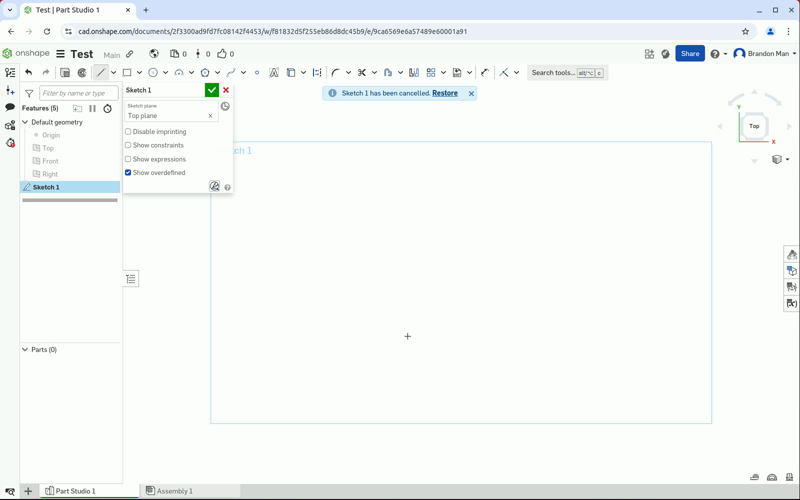
key_down(shift)
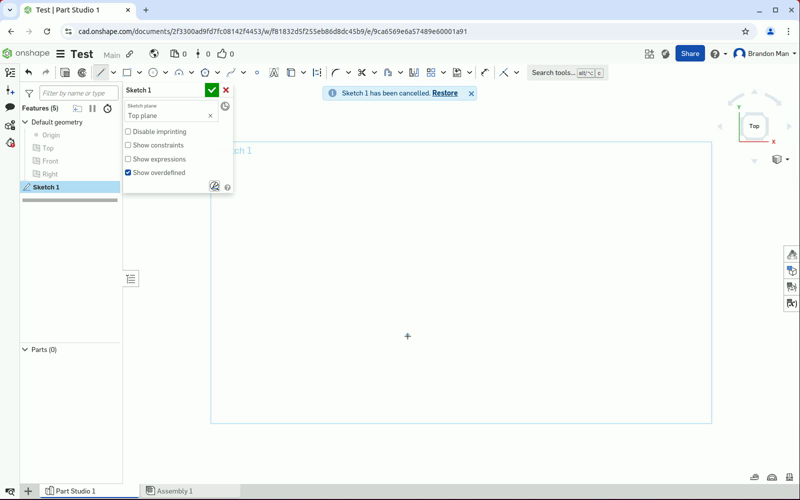
mouse_move(512, 335)
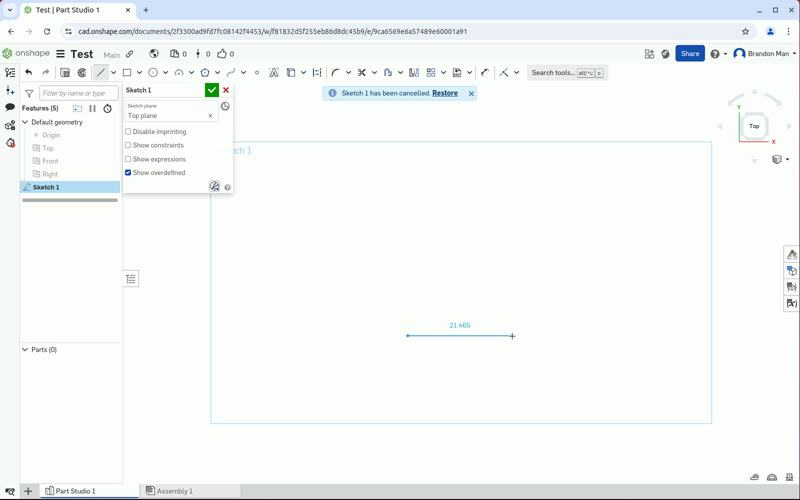
click(512, 335)
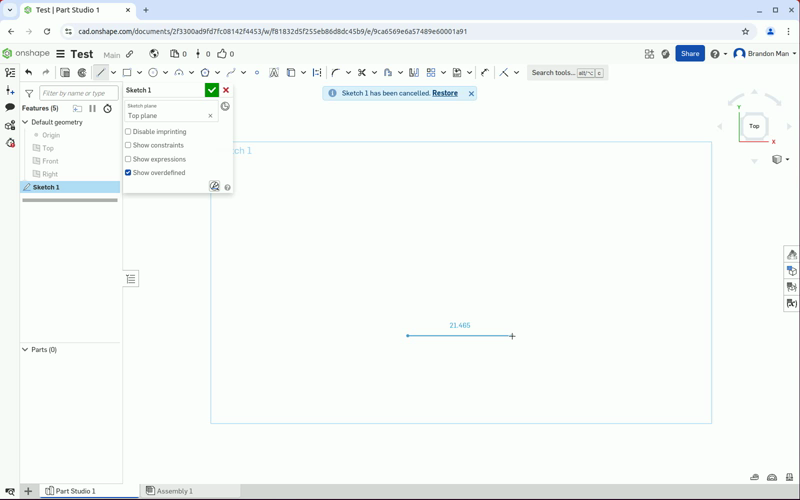
key_up(shift)
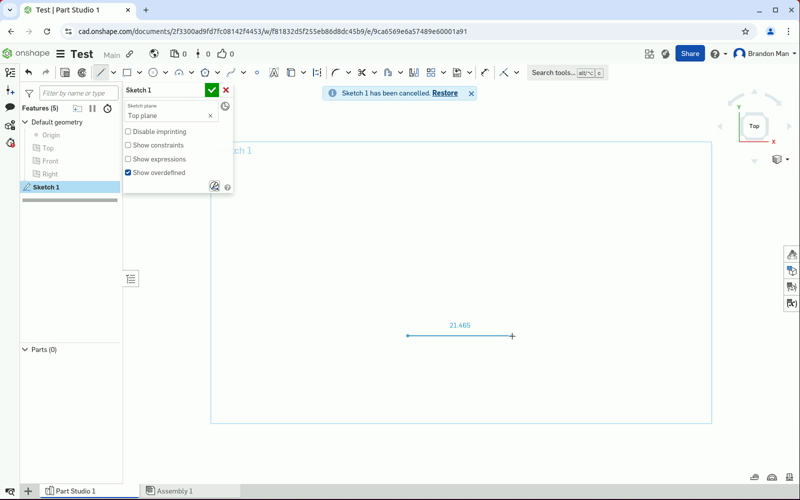
key_down(shift)
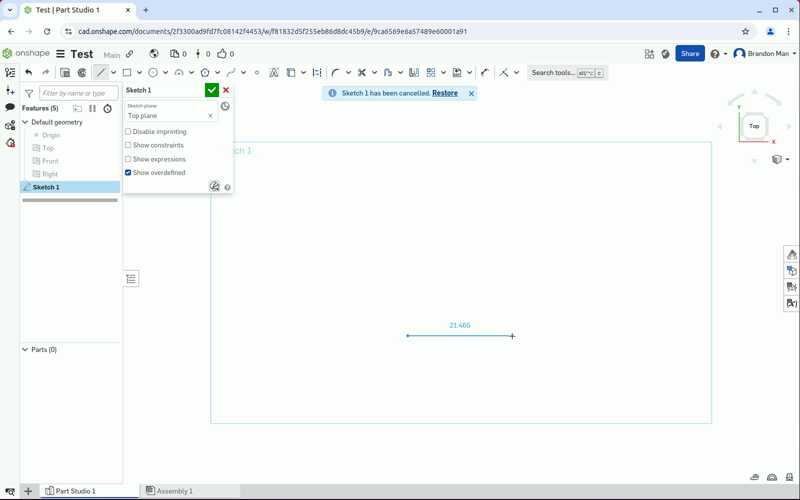
mouse_move(512, 231)
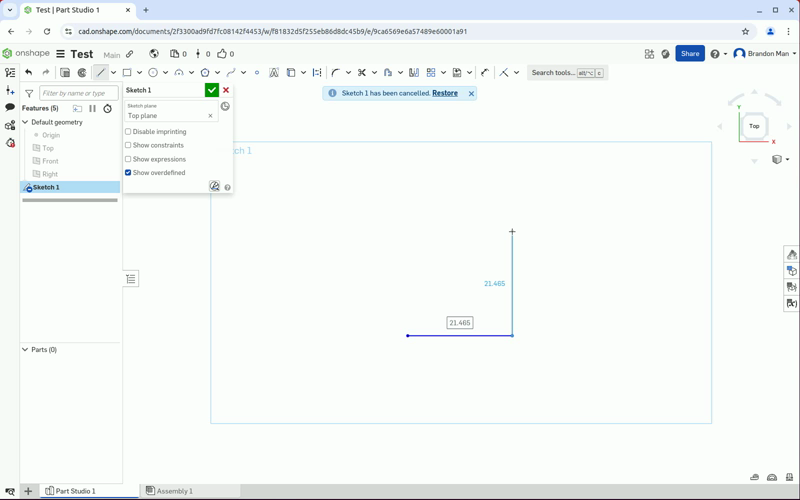
click(512, 231)
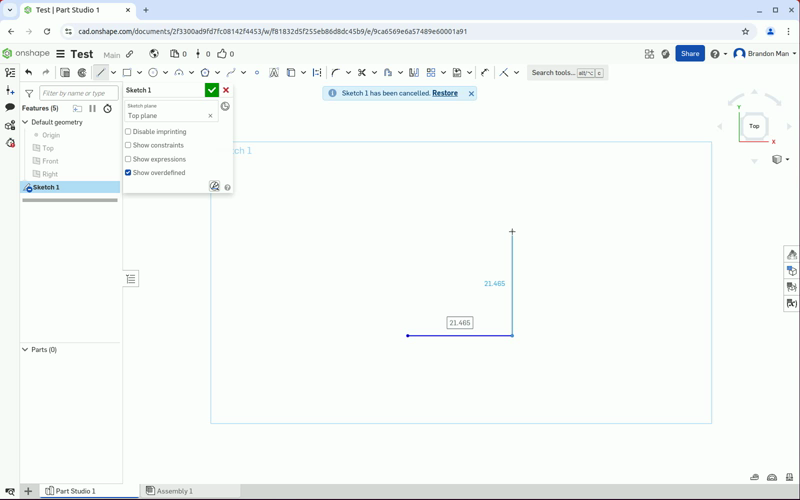
key_up(shift)
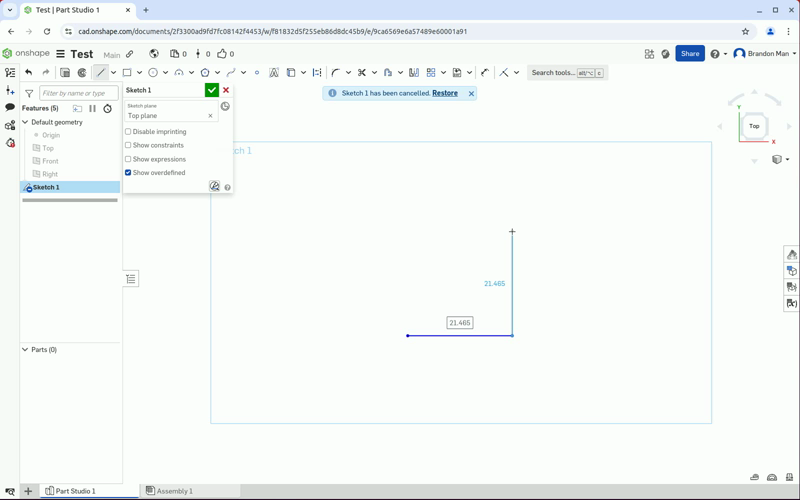
key_down(shift)
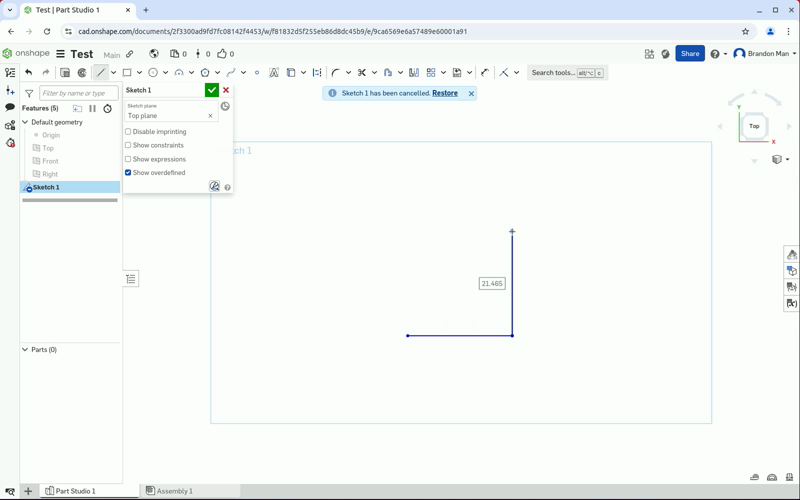
mouse_move(407, 231)
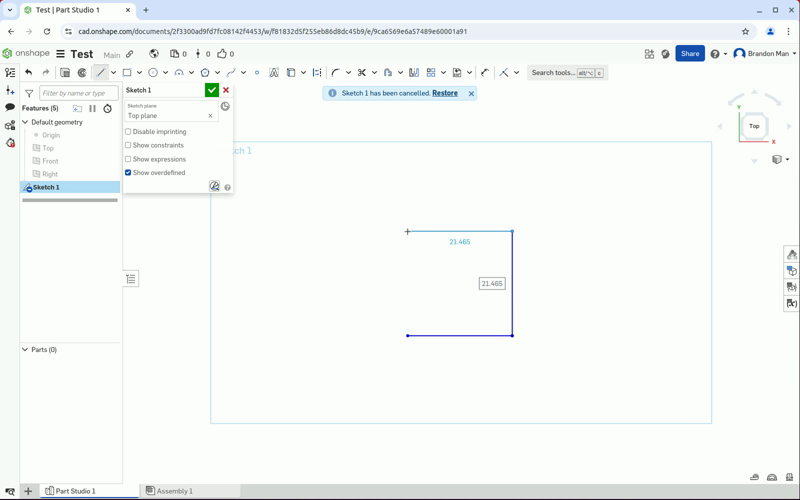
click(407, 231)
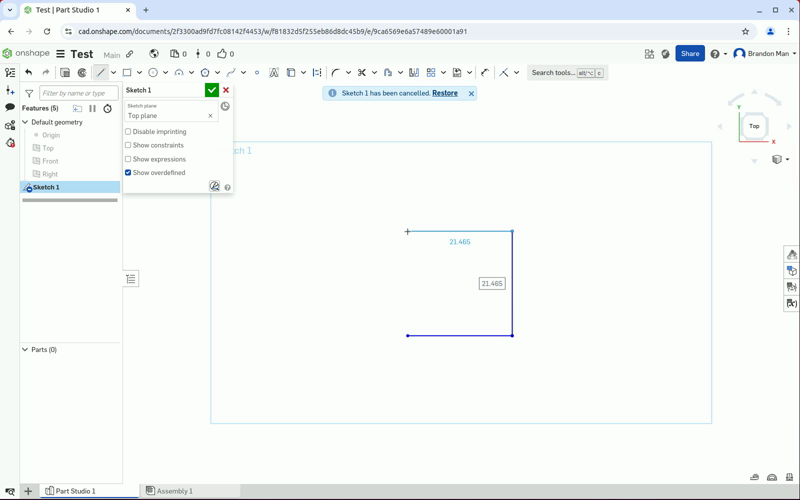
key_up(shift)
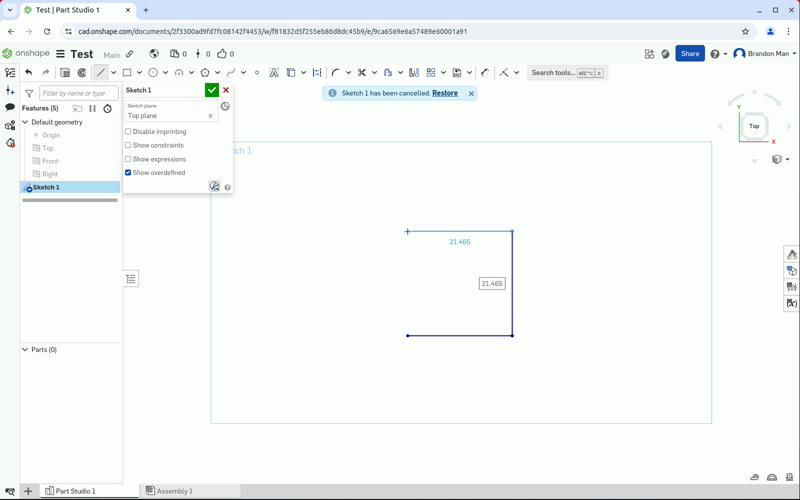
key_down(shift)
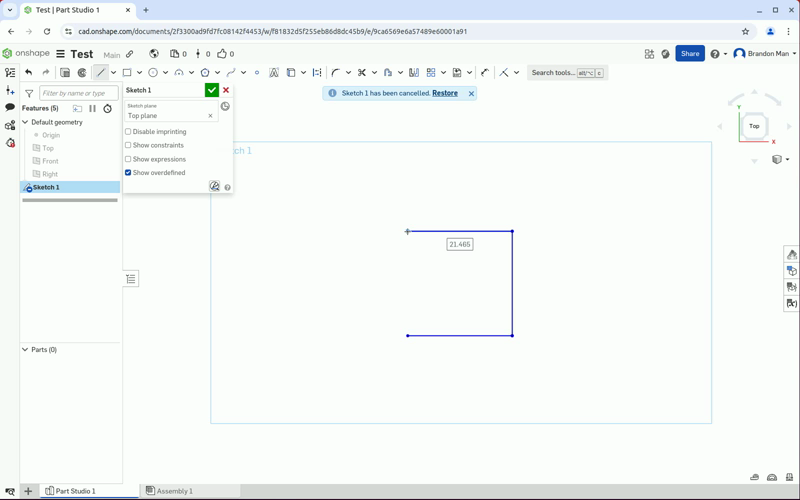
mouse_move(407, 335)
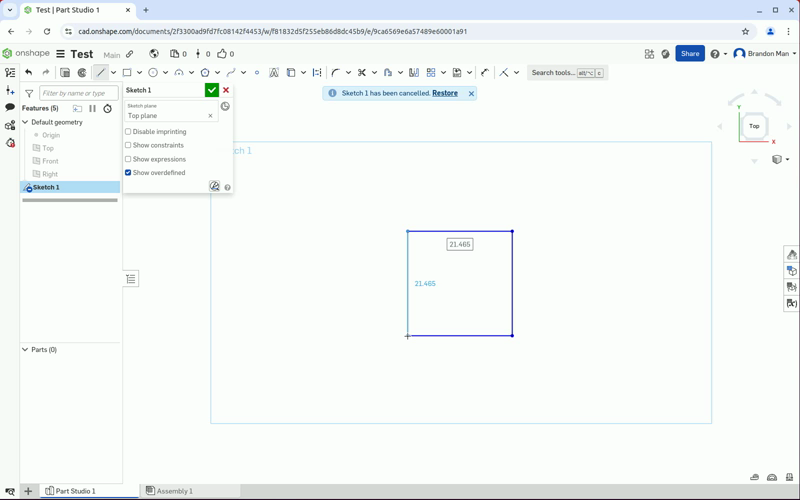
key_up(shift)
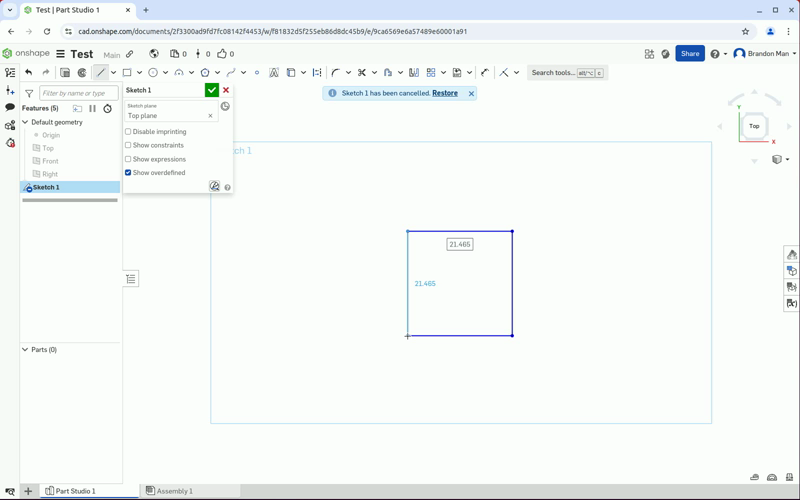
click(407, 335)
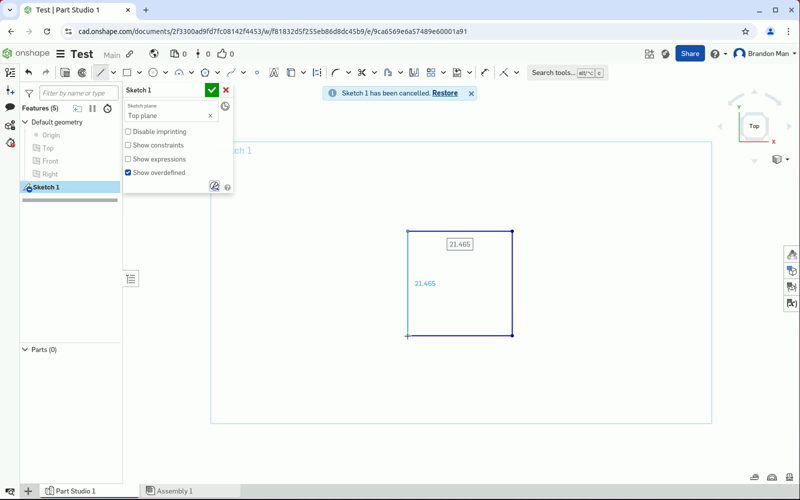
key(esc)
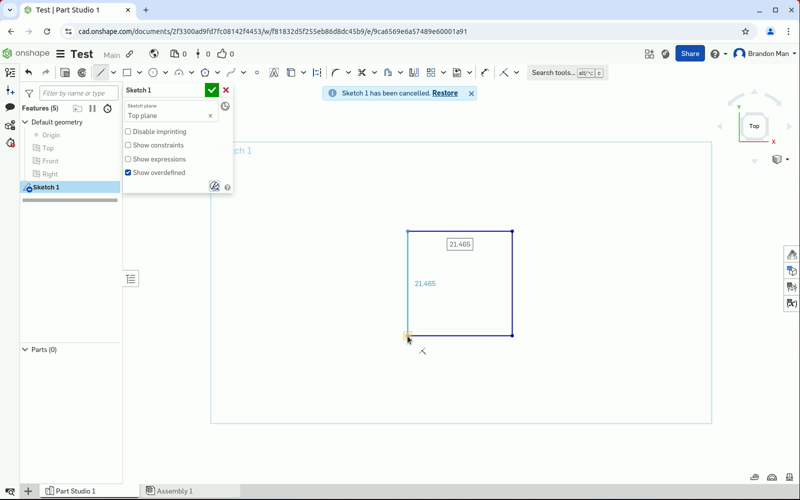
mouse_move(473, 272)
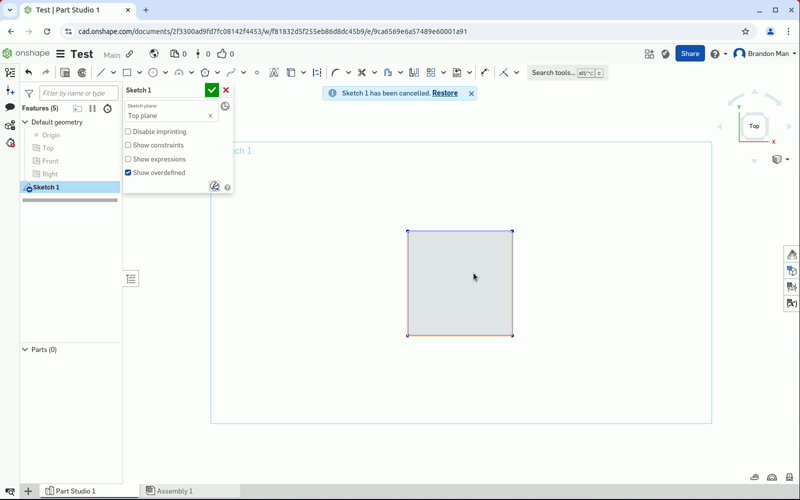
click(473, 272)
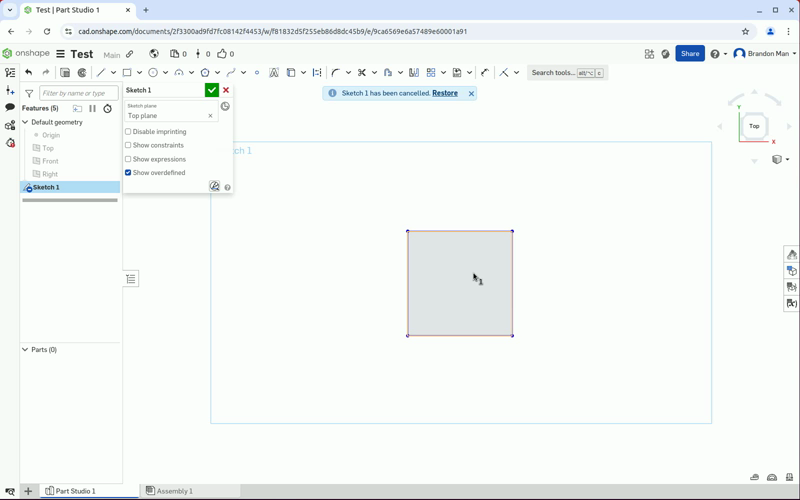
mouse_move(73, 352)
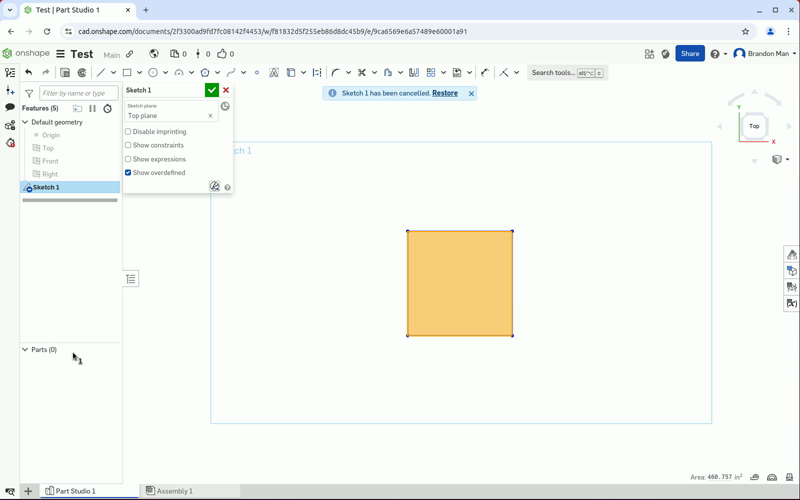
key(shift+y)
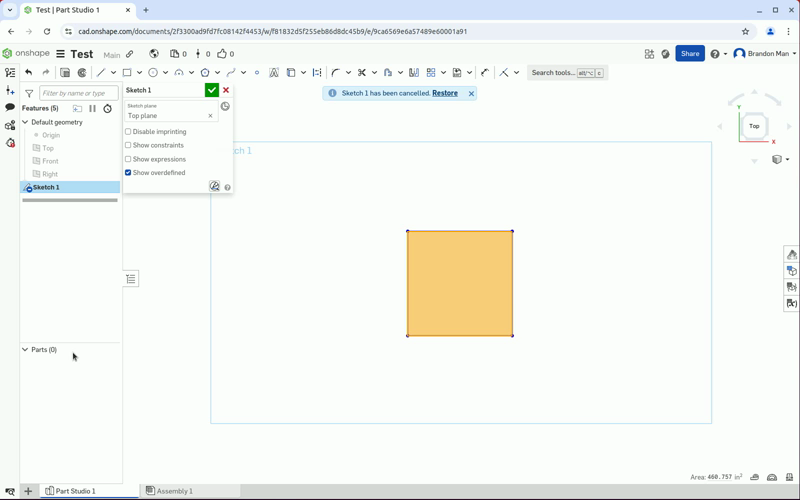
key(shift+e)
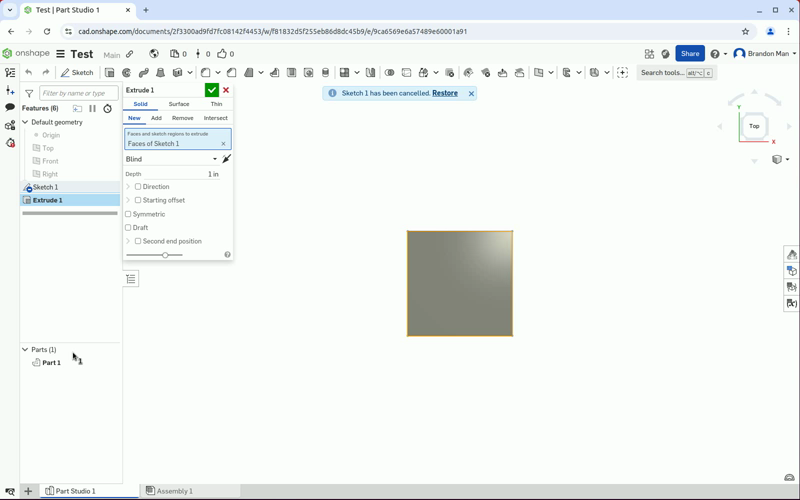
mouse_move(143, 106)
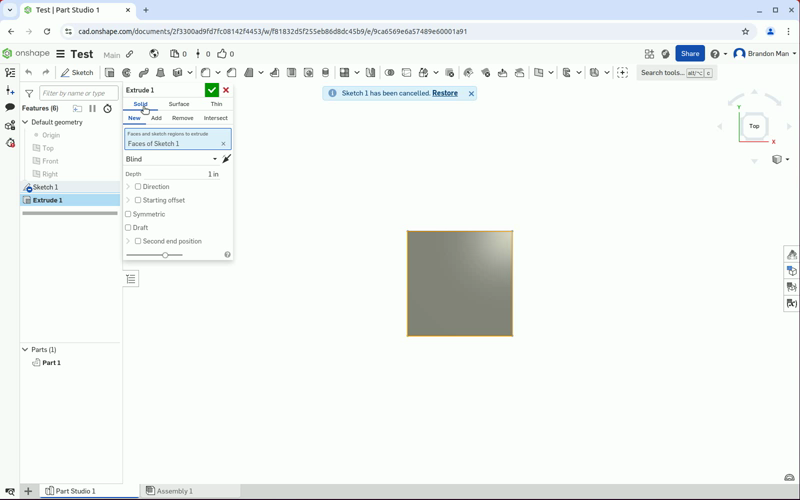
click(143, 106)
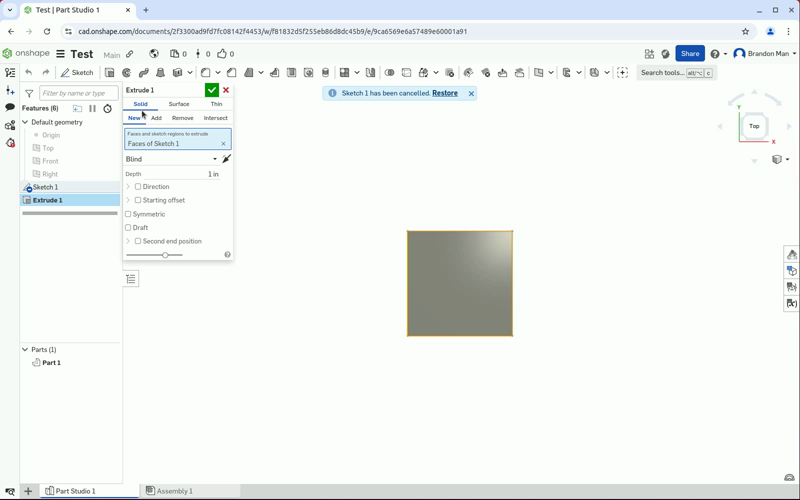
mouse_move(137, 120)
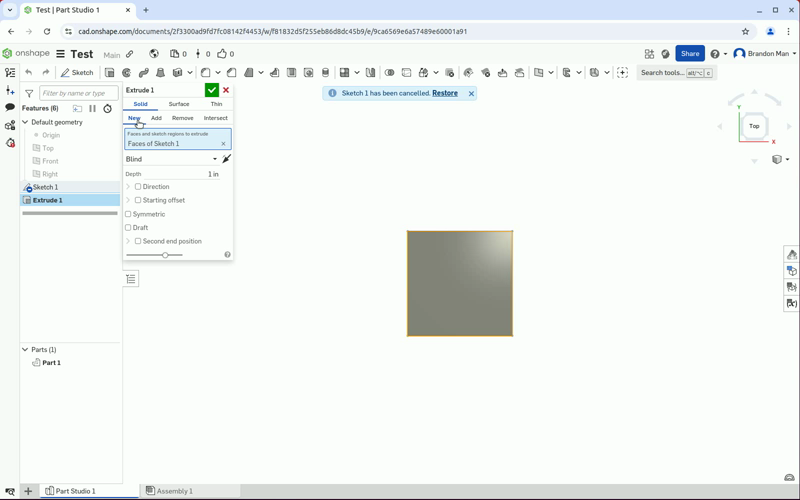
click(137, 120)
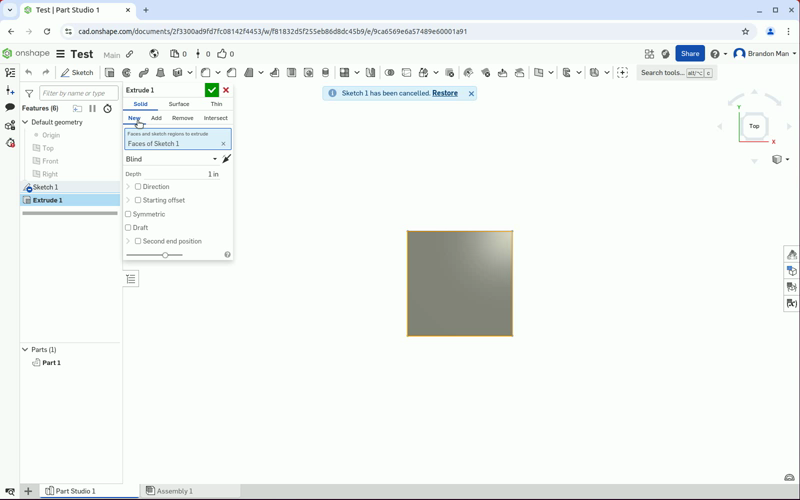
key(tab, 4)
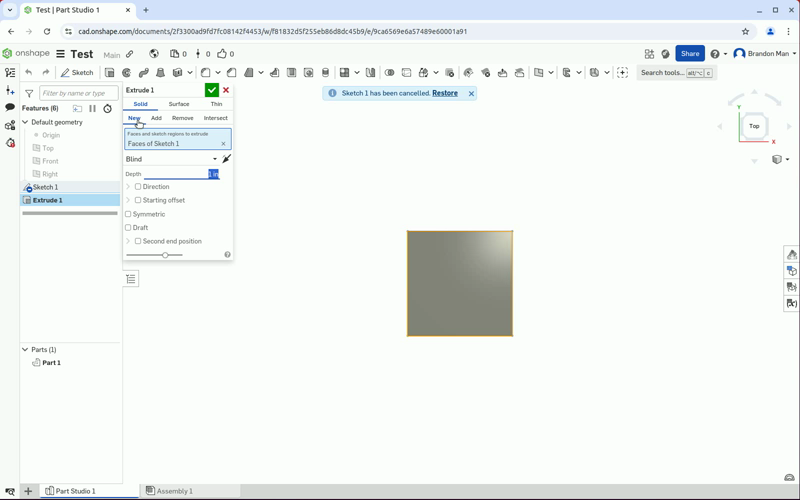
text(2.648)
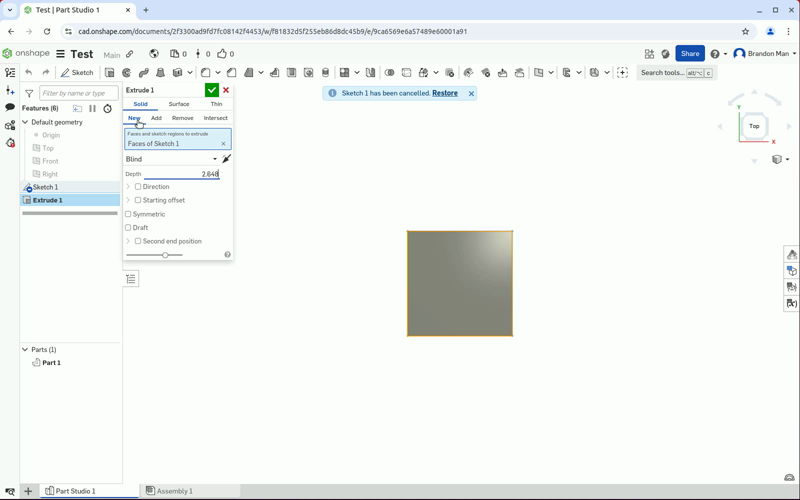
key(enter)
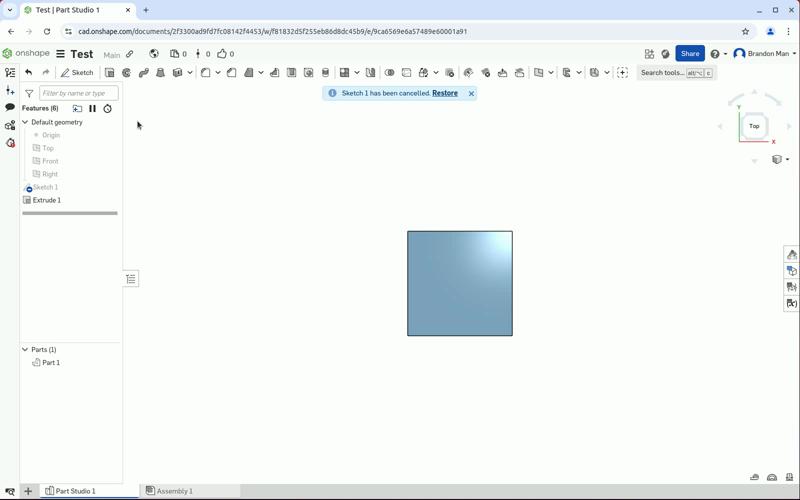
key(shift+h)
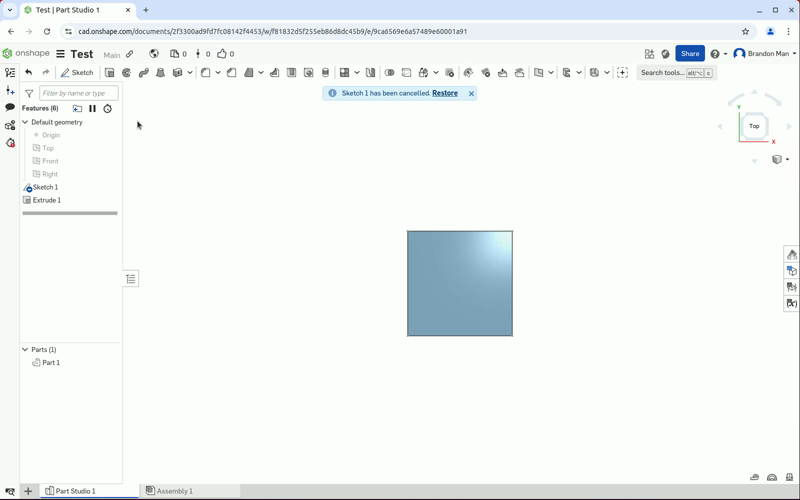
key(shift+h)
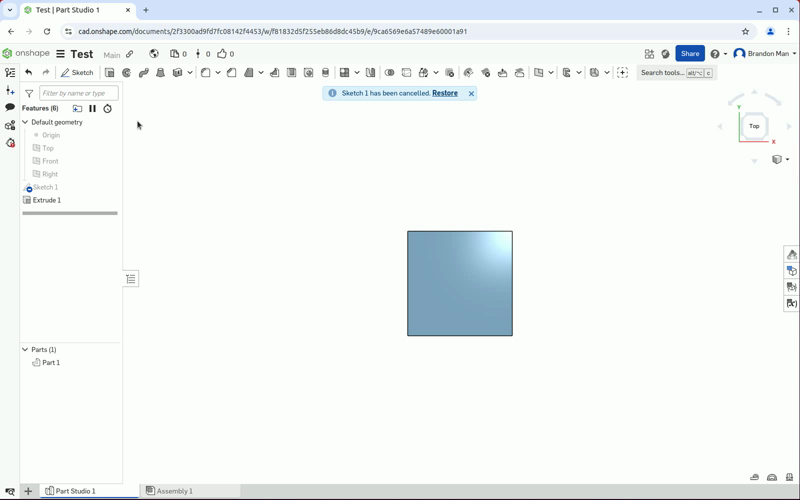
mouse_move(73, 189)
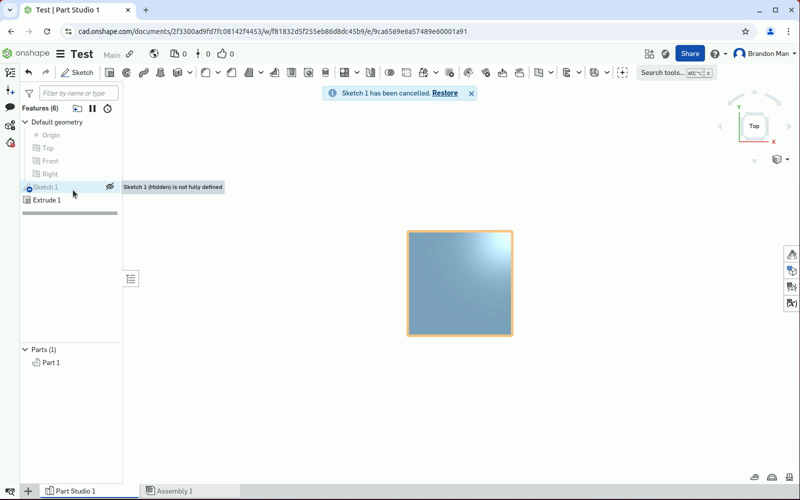
click(73, 189)
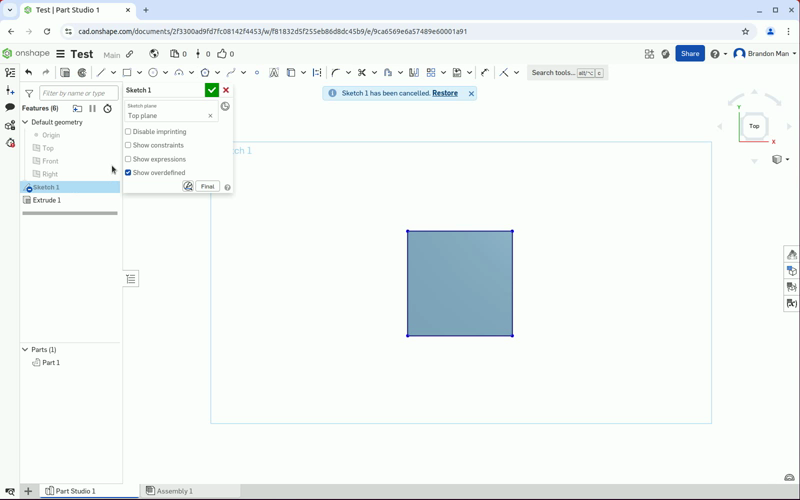
mouse_move(229, 92)
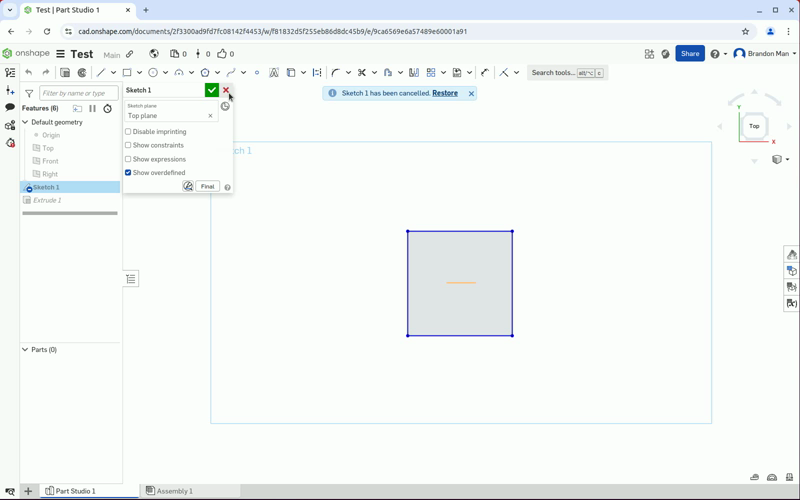
click(229, 92)
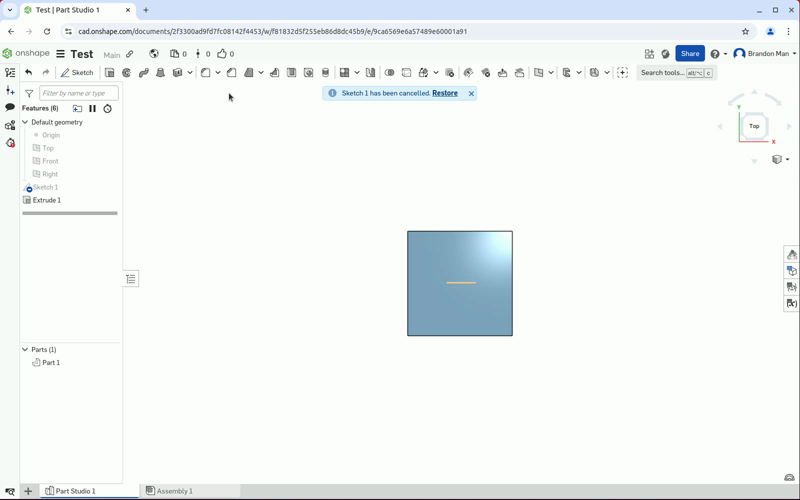
mouse_move(541, 75)
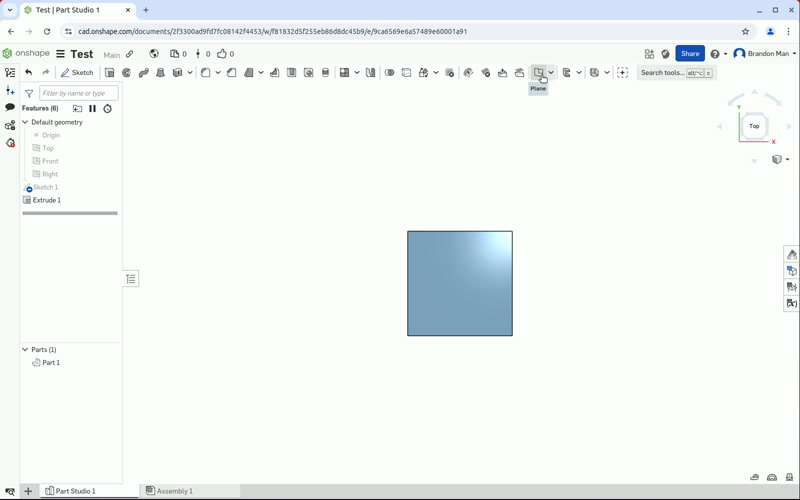
click(541, 75)
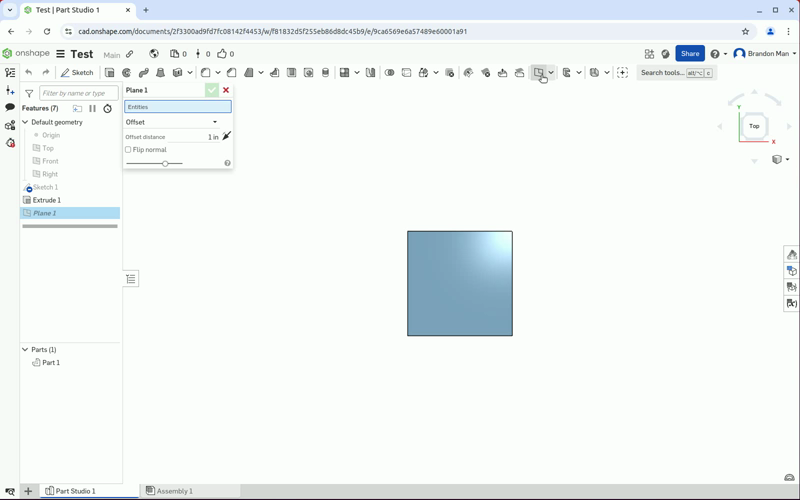
mouse_move(73, 150)
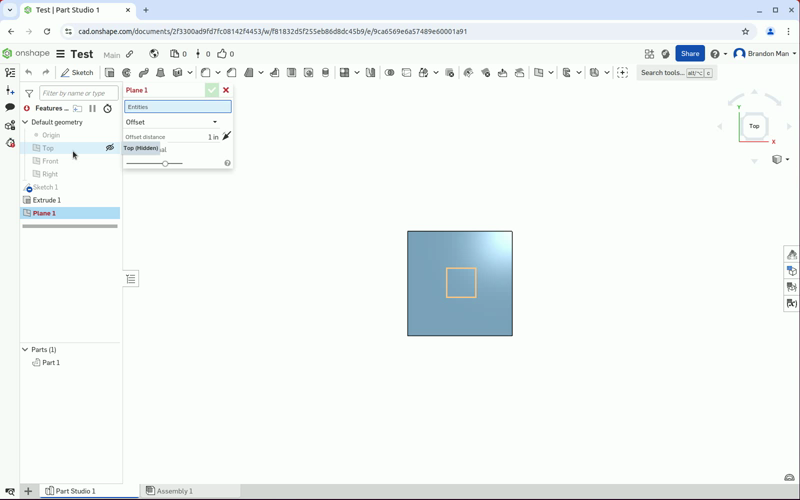
click(73, 150)
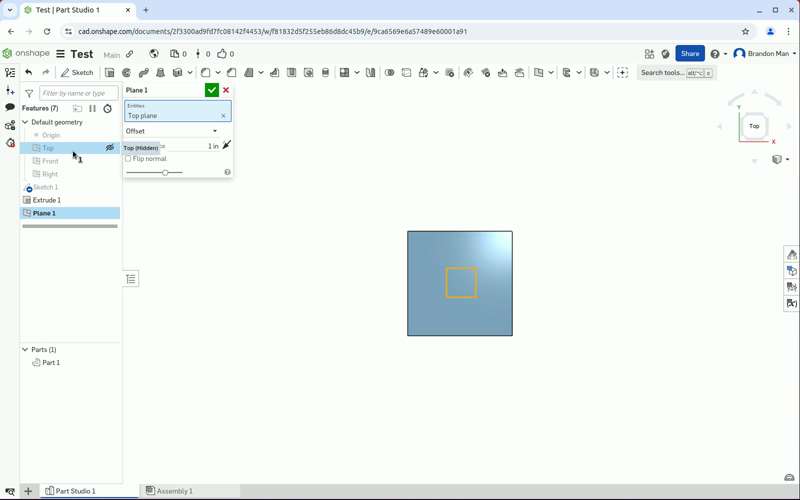
key(tab, 2)
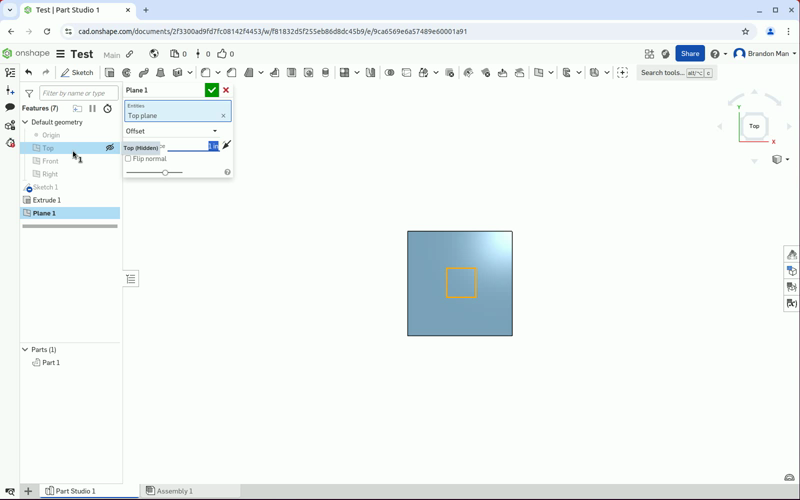
text(2.65)
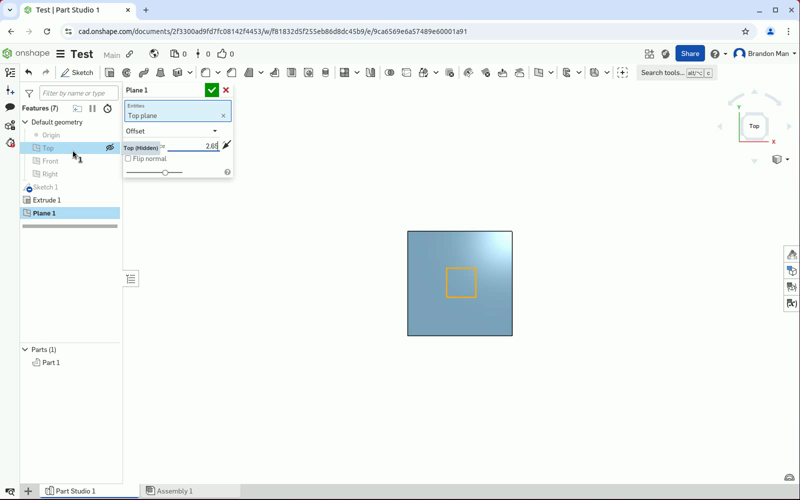
key(enter, 2)
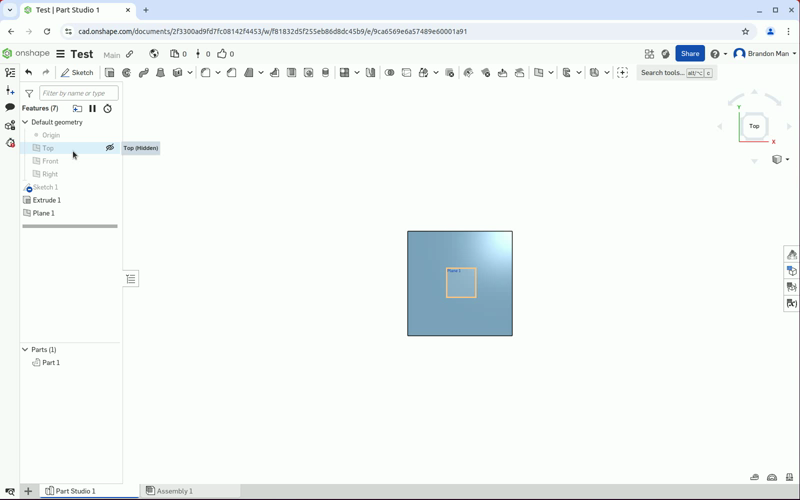
key(shift+s)
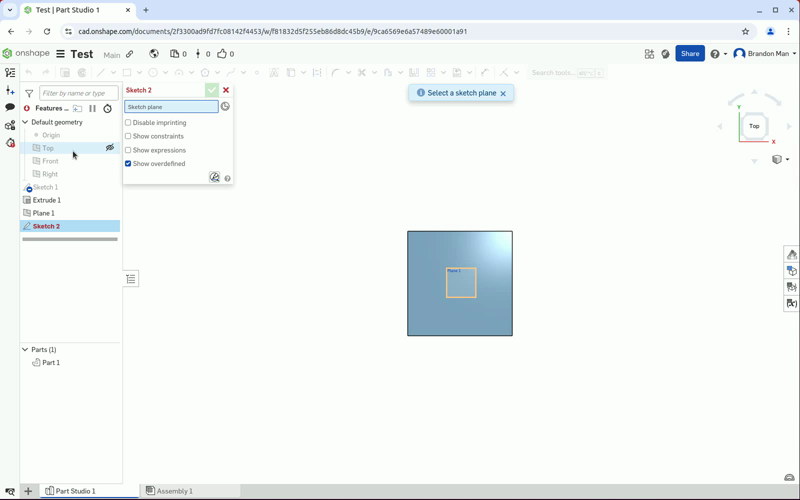
mouse_move(73, 215)
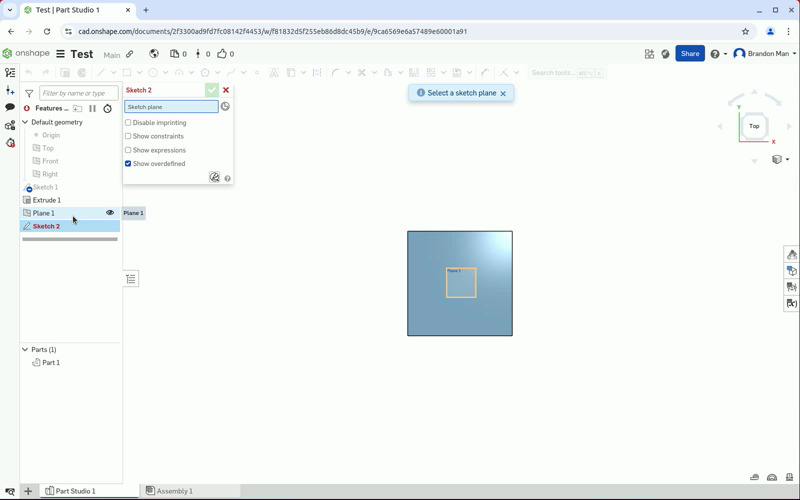
click(73, 215)
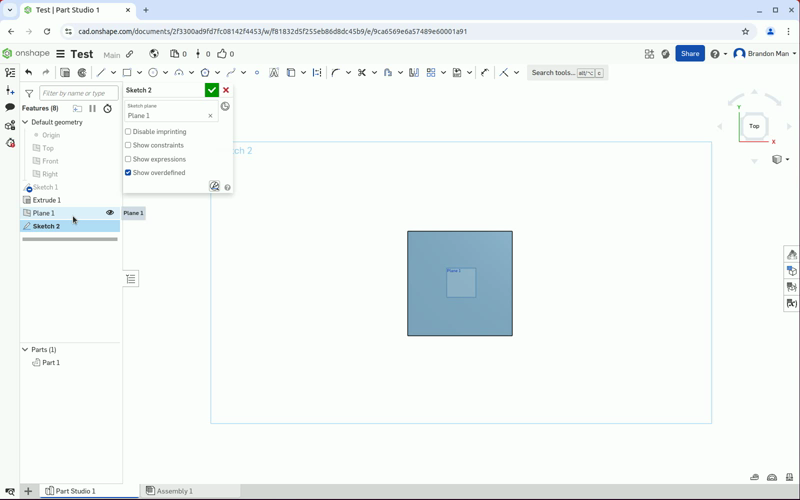
mouse_move(73, 352)
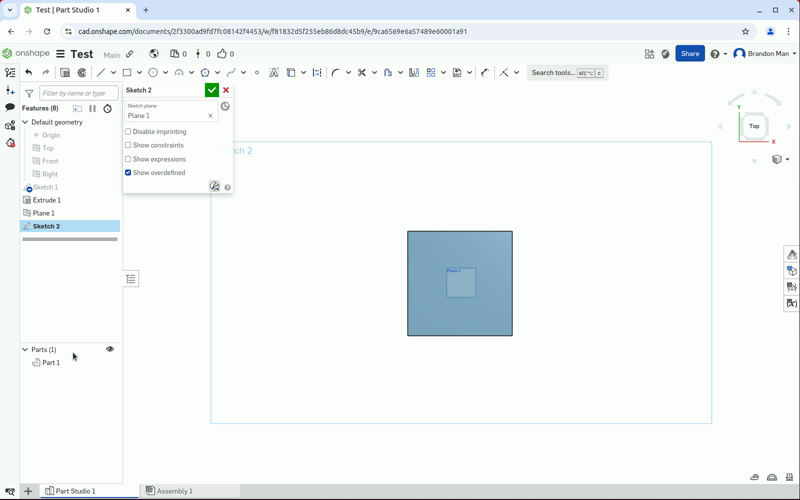
key(y)
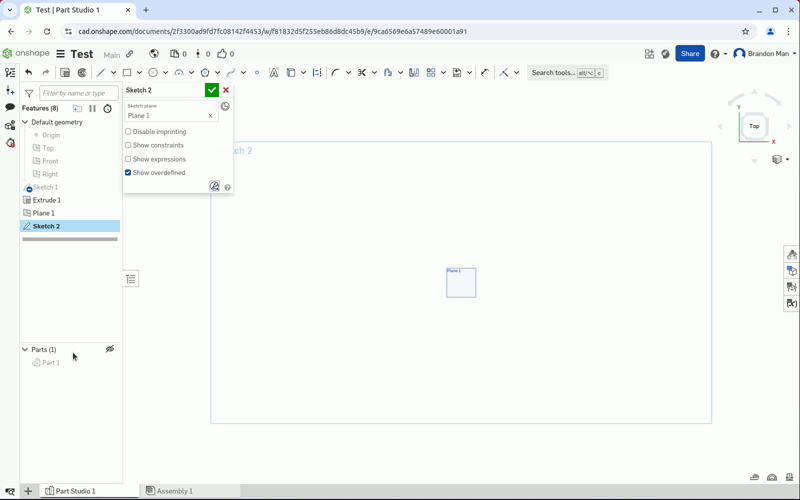
key(l)
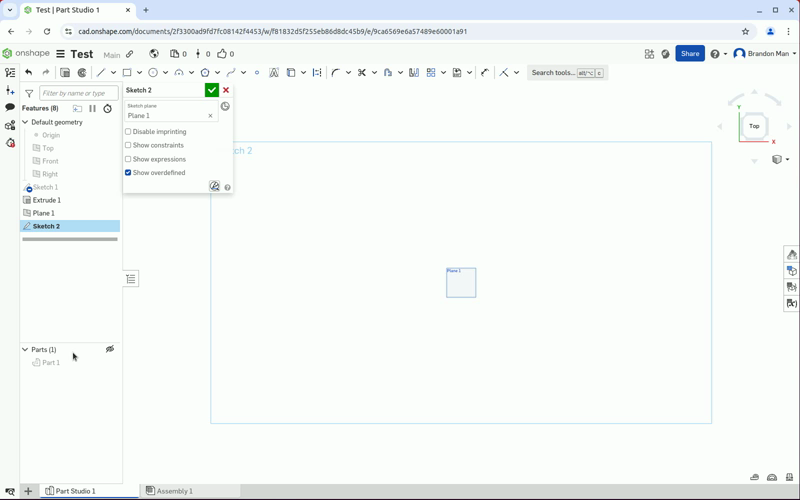
key_down(shift)
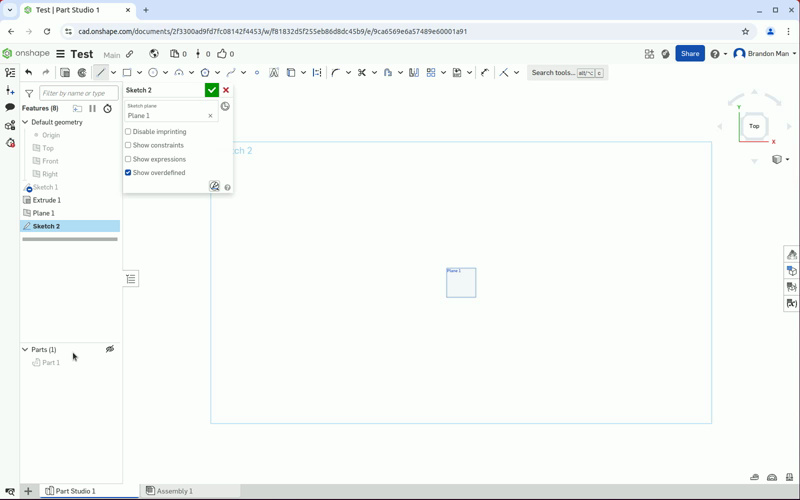
mouse_move(427, 315)
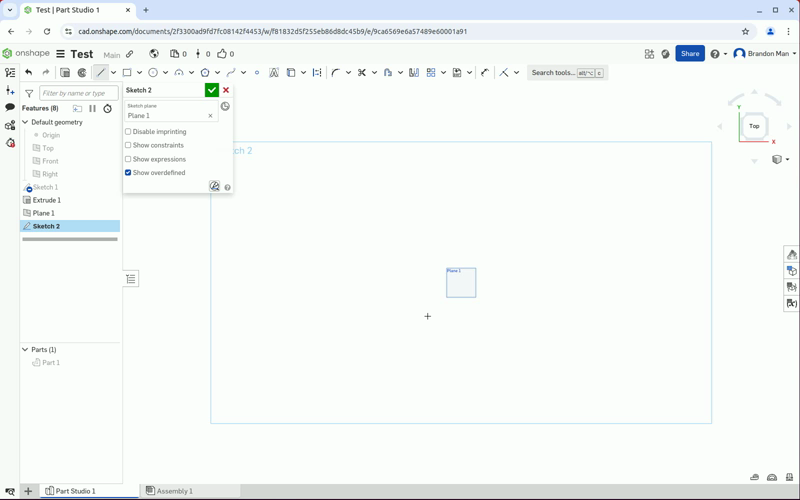
click(427, 315)
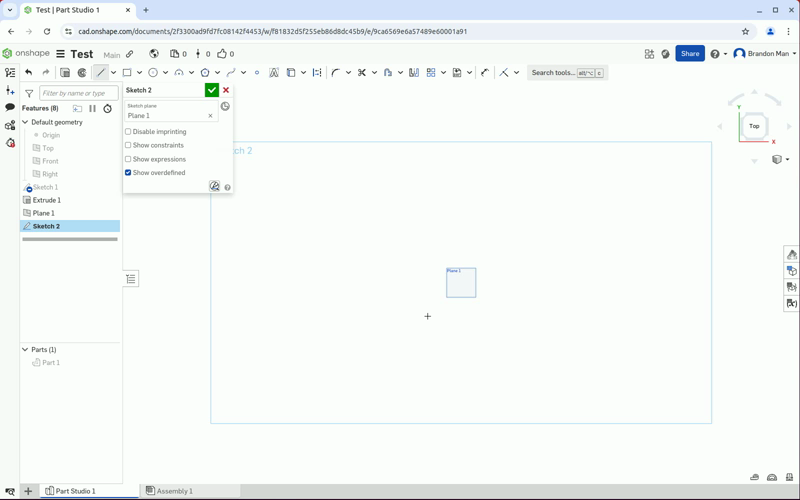
key_up(shift)
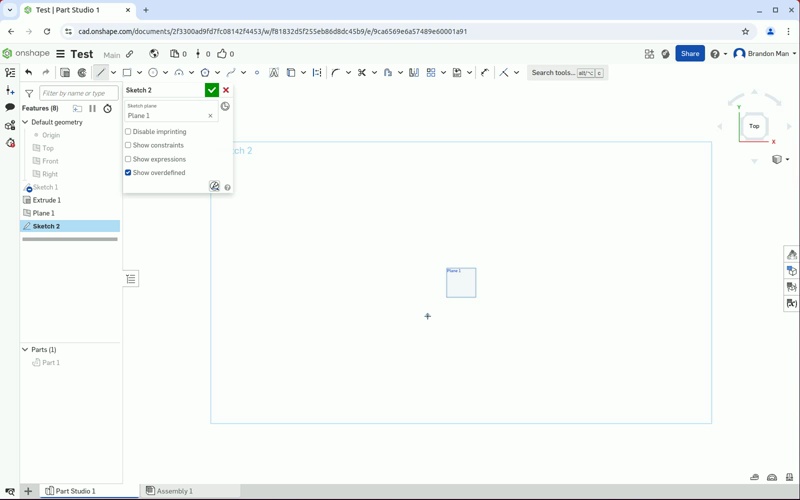
key_down(shift)
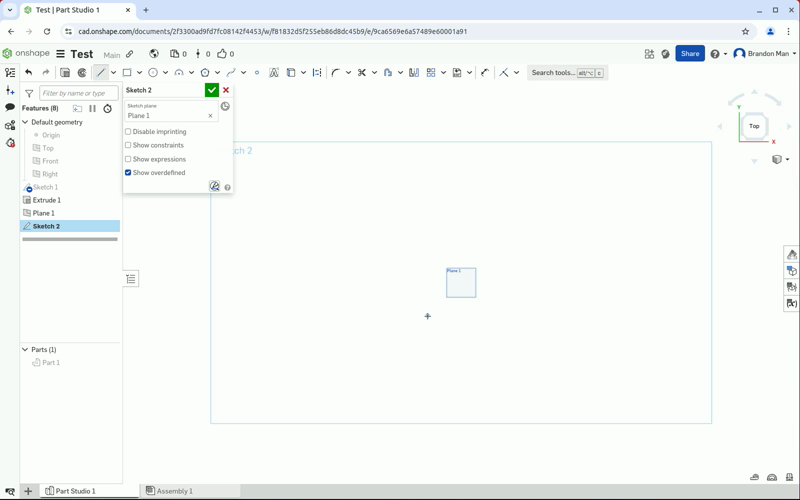
mouse_move(492, 315)
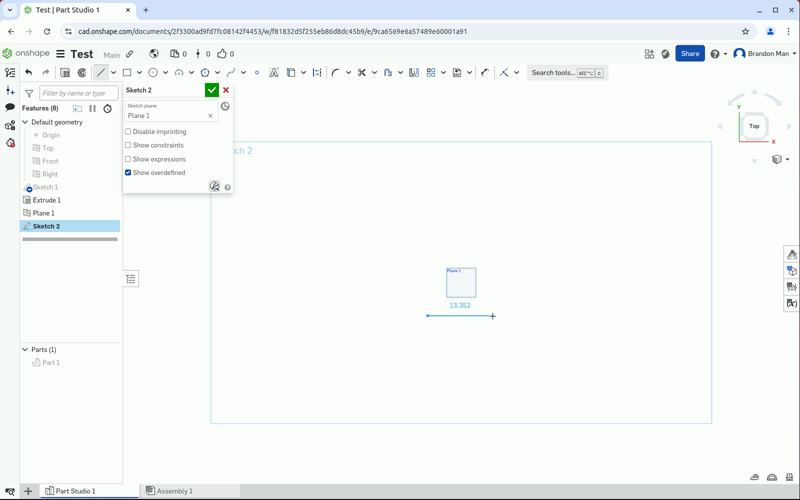
click(492, 315)
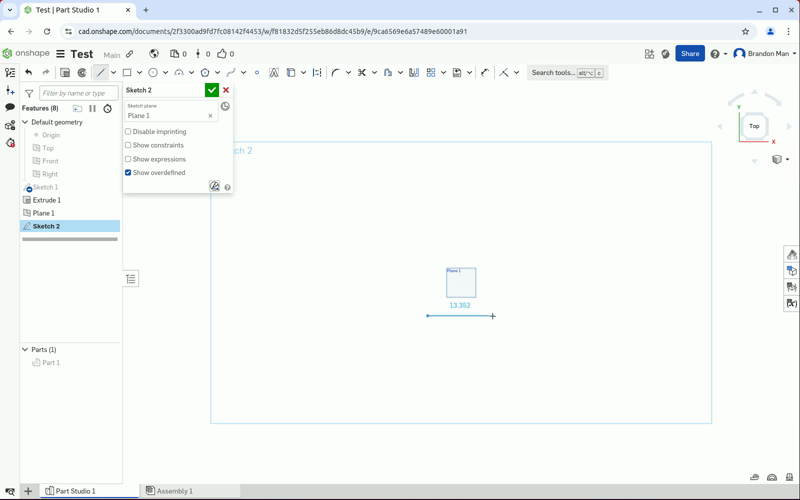
key_up(shift)
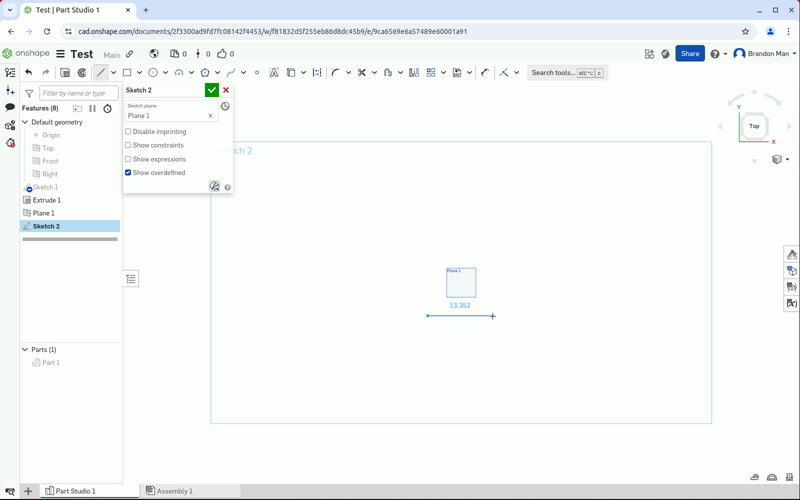
key_down(shift)
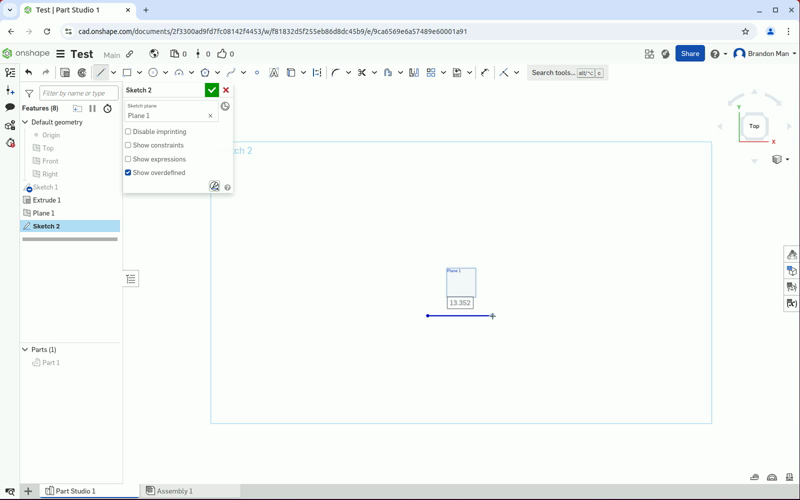
mouse_move(492, 250)
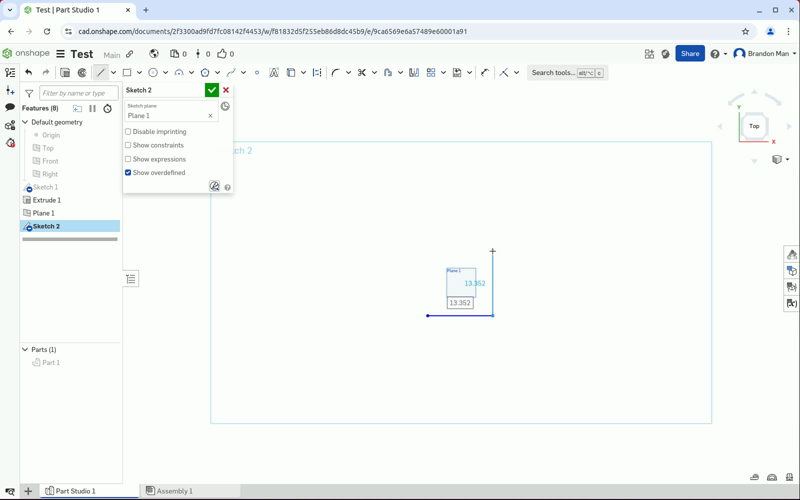
click(492, 250)
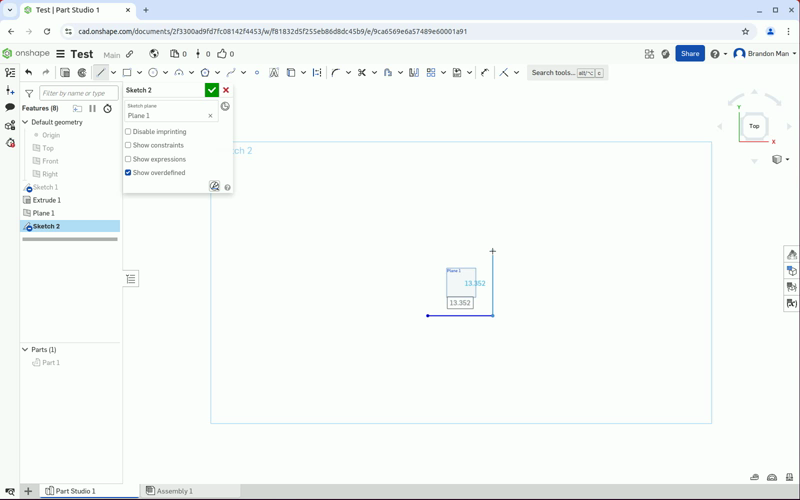
key_up(shift)
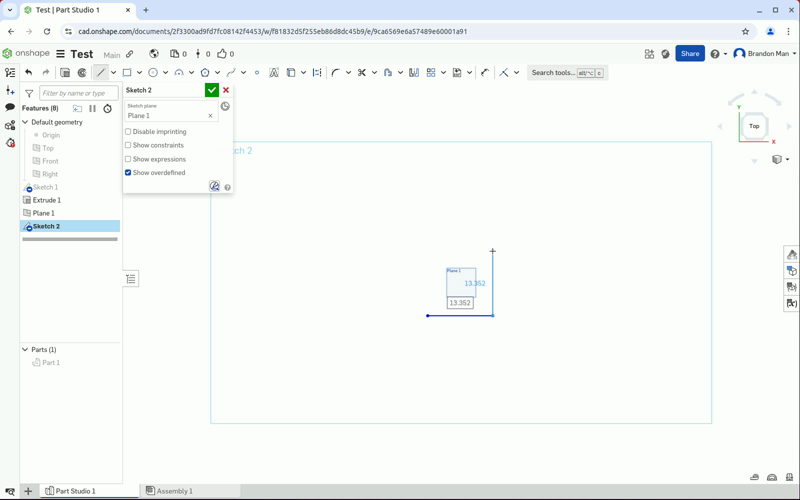
key_down(shift)
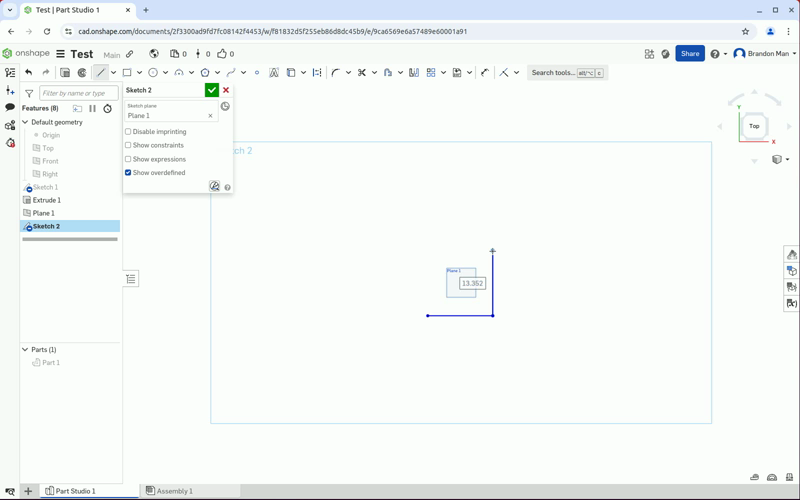
mouse_move(427, 250)
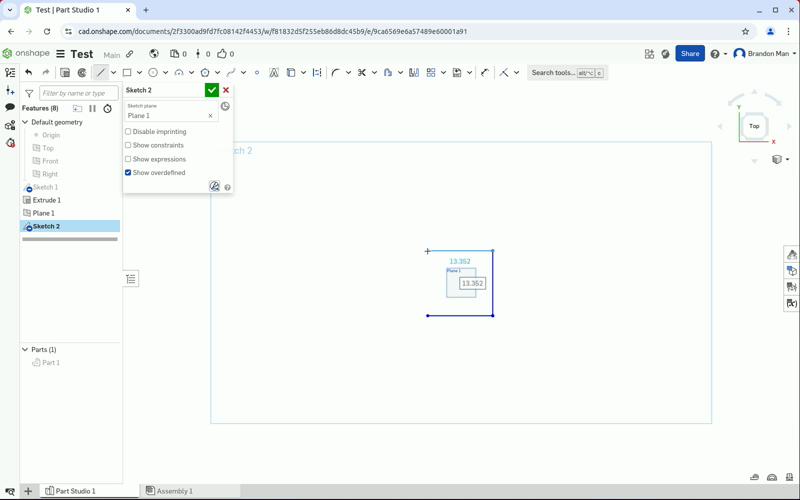
click(427, 250)
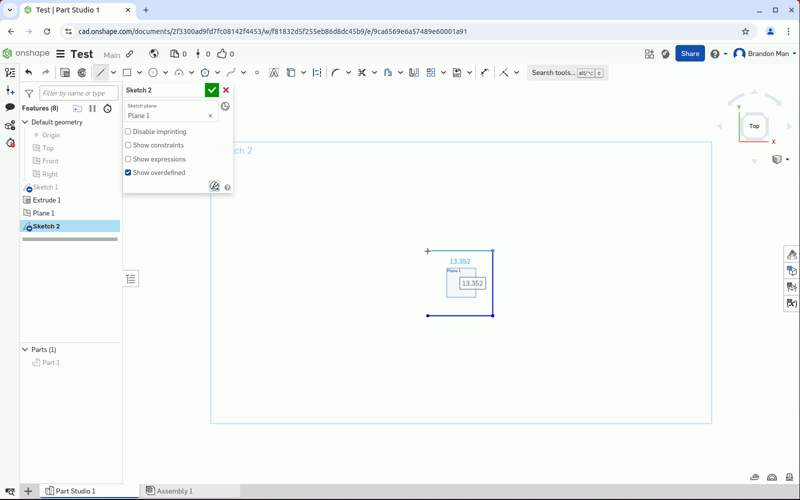
key_up(shift)
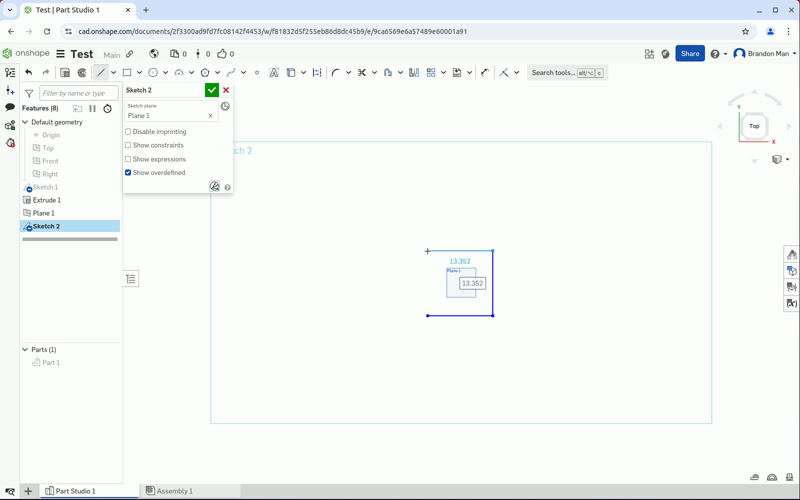
key_down(shift)
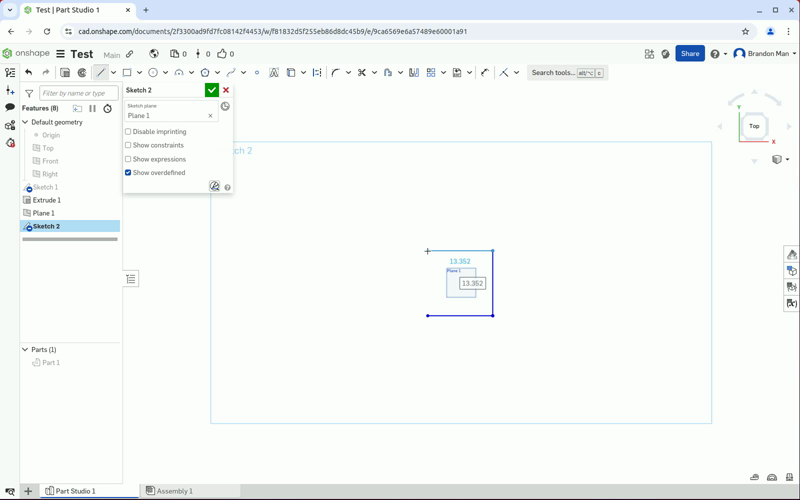
mouse_move(427, 315)
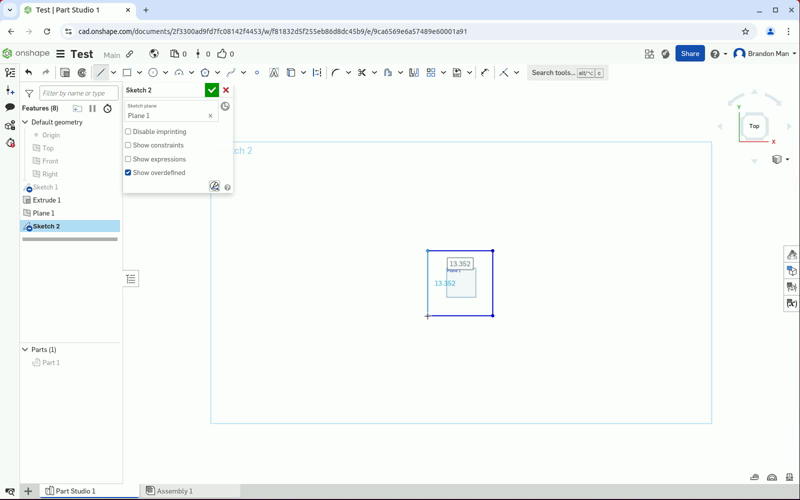
key_up(shift)
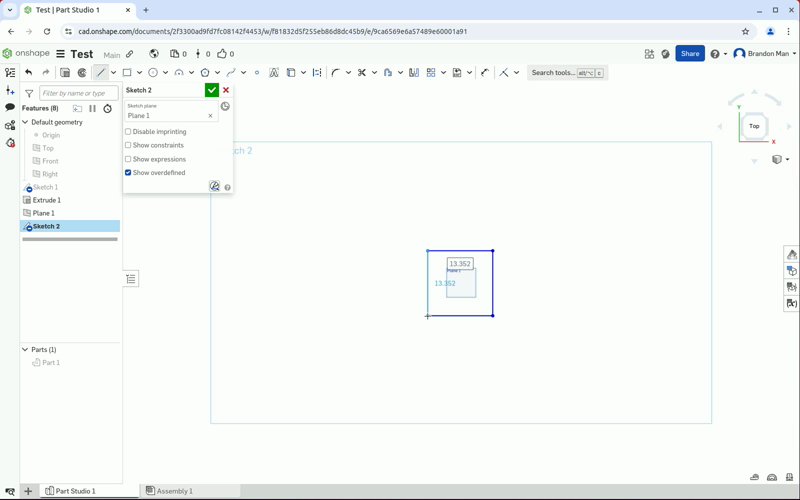
click(427, 315)
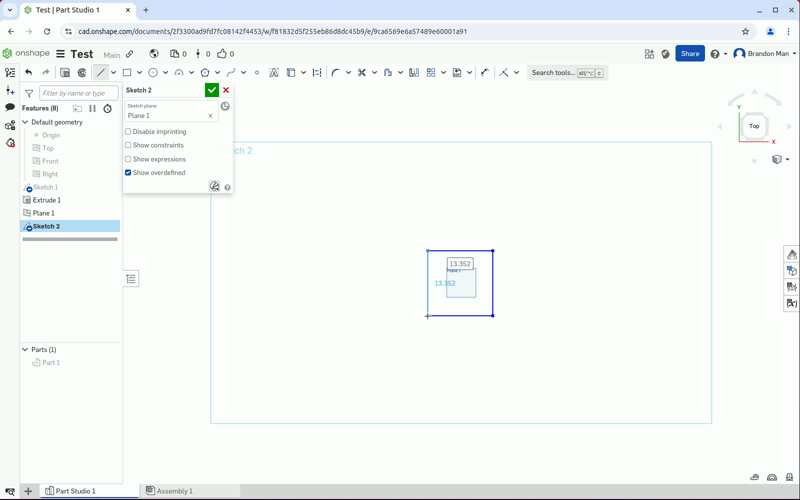
key(esc)
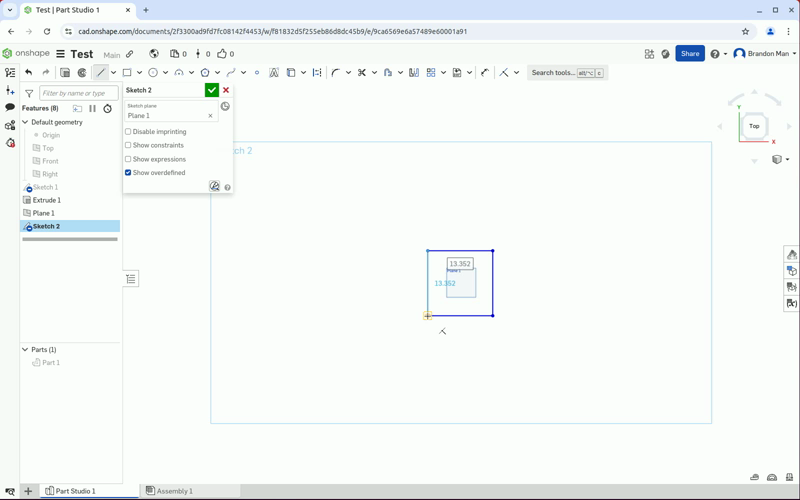
mouse_move(460, 311)
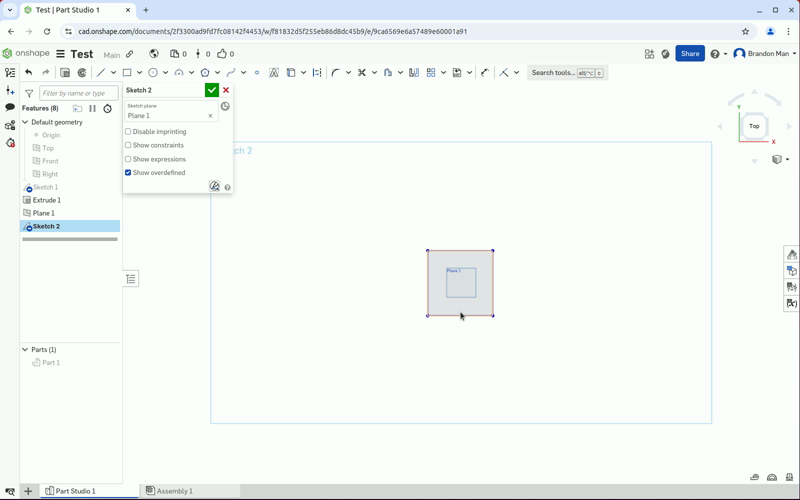
click(460, 311)
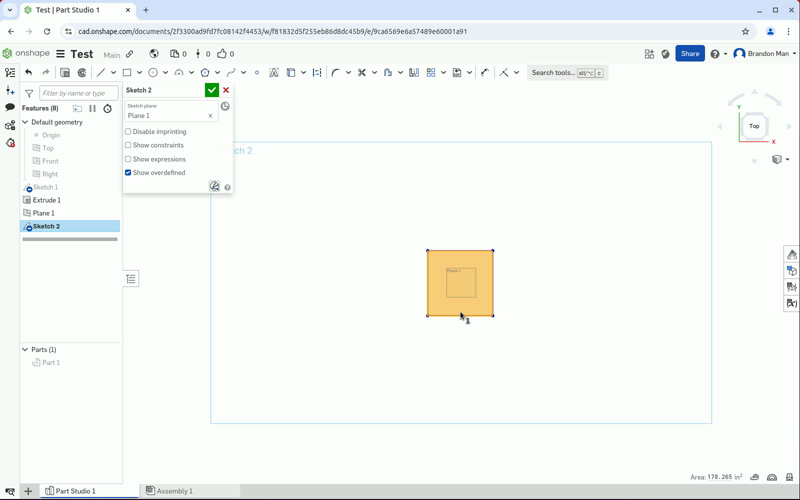
mouse_move(73, 352)
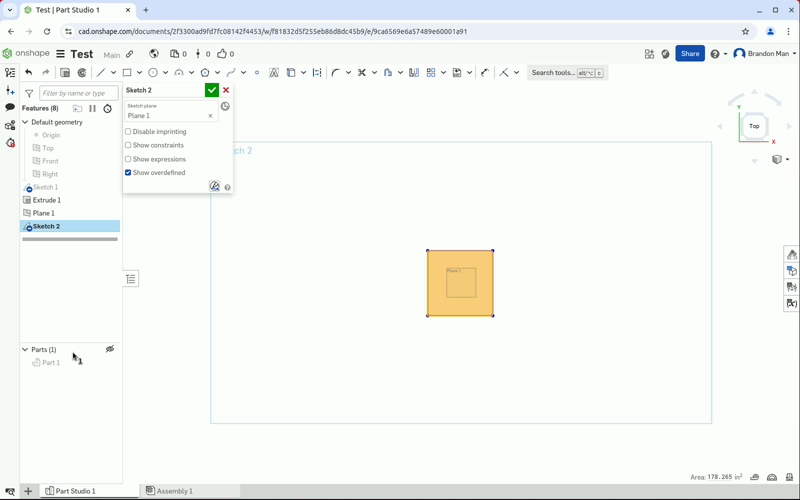
key(shift+y)
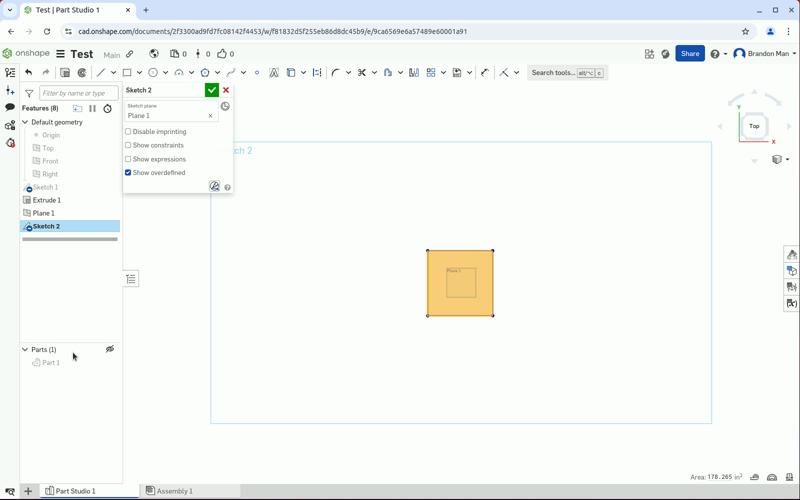
key(shift+e)
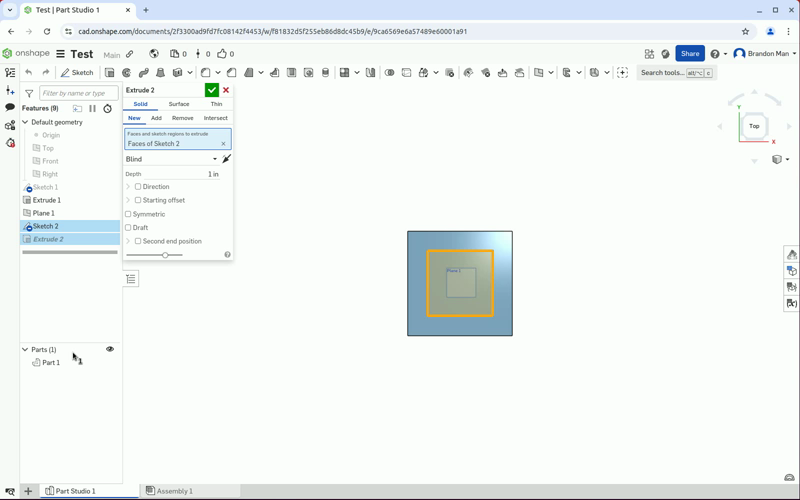
mouse_move(143, 106)
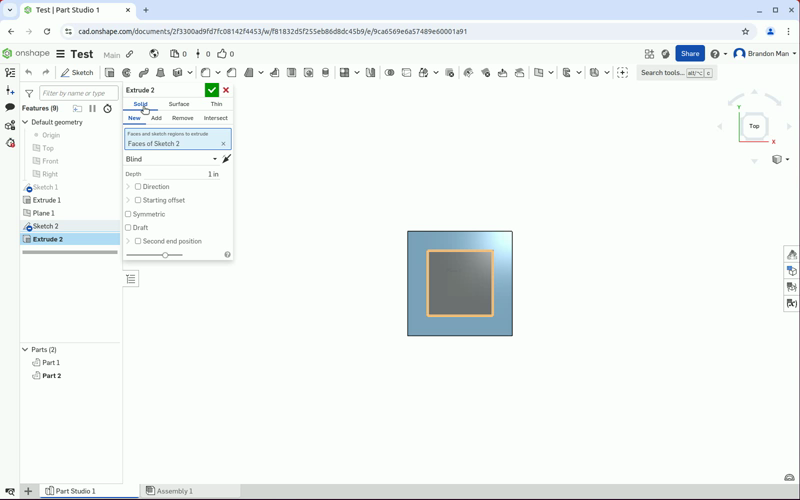
click(143, 106)
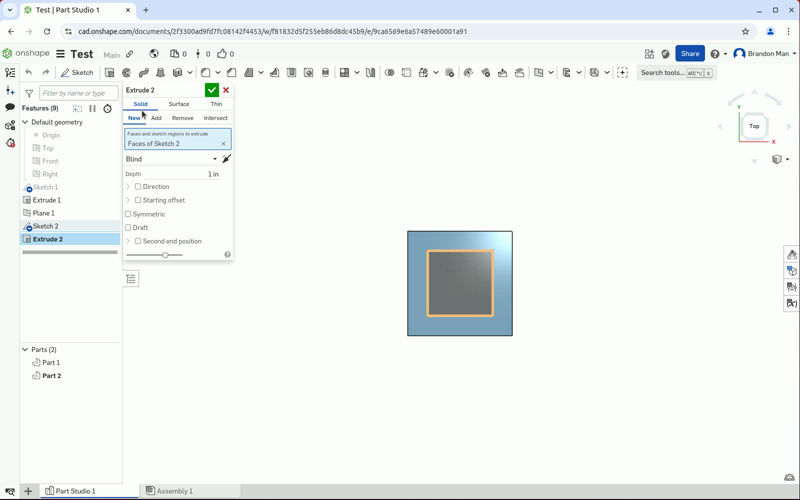
mouse_move(137, 120)
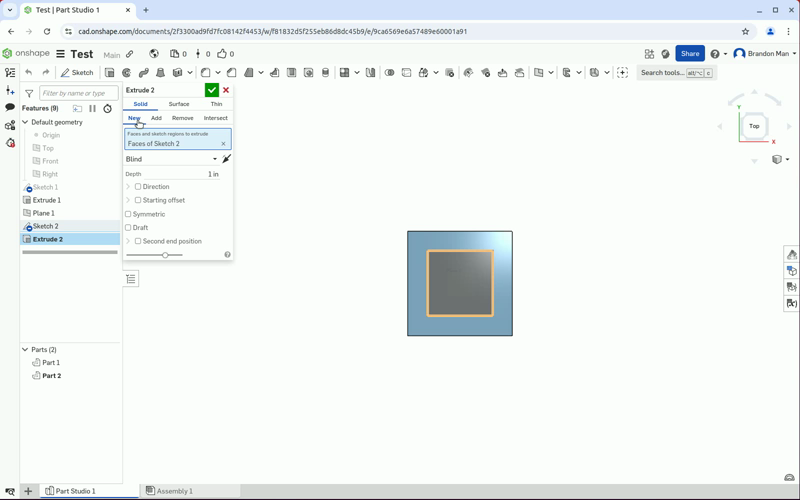
click(137, 120)
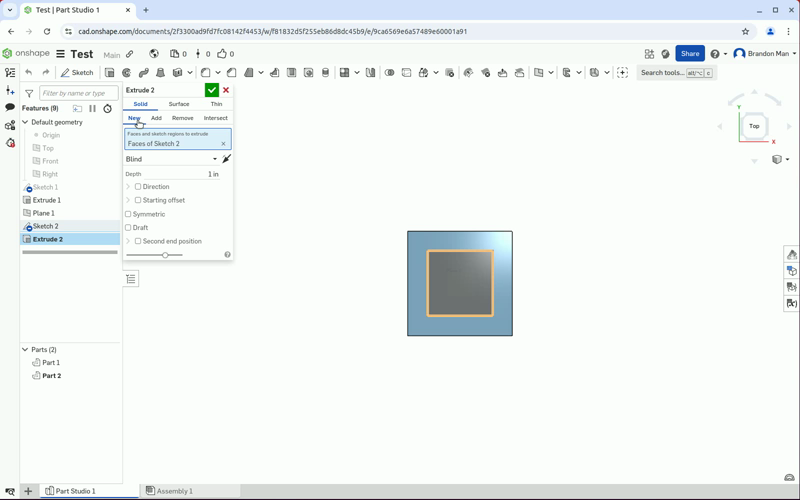
key(tab, 4)
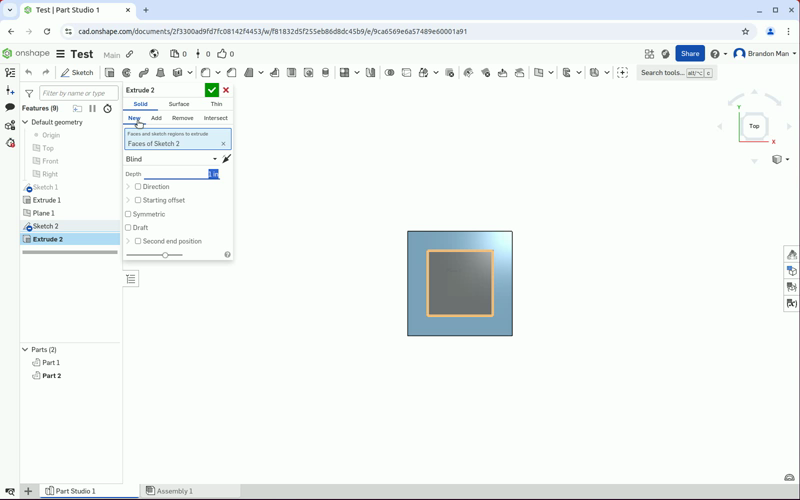
text(-25.756)
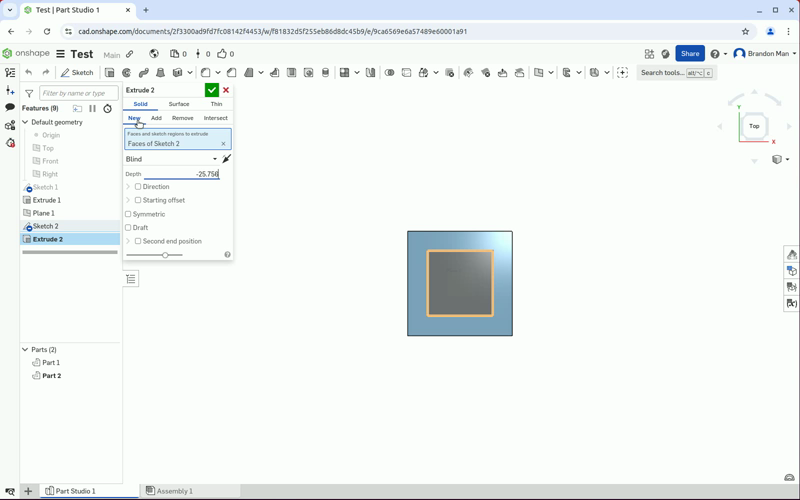
key(enter)
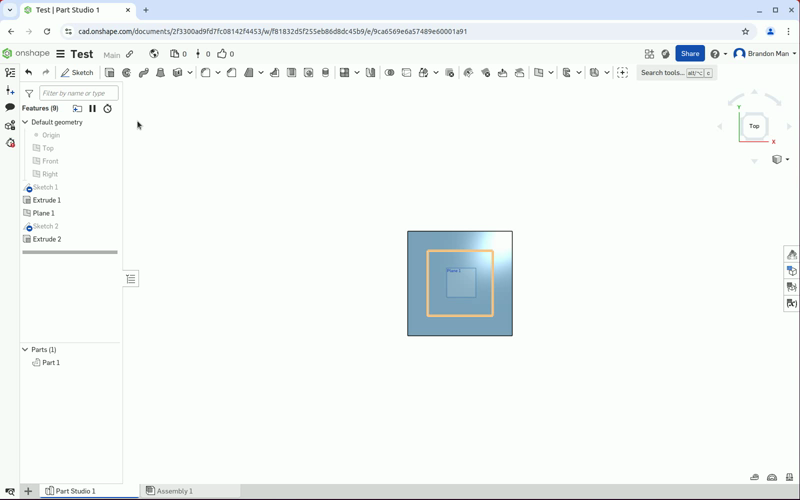
key(shift+h)
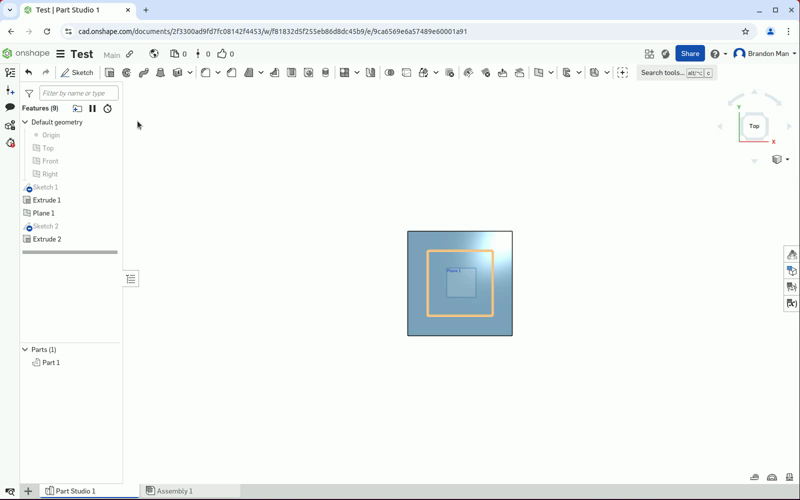
key(shift+h)
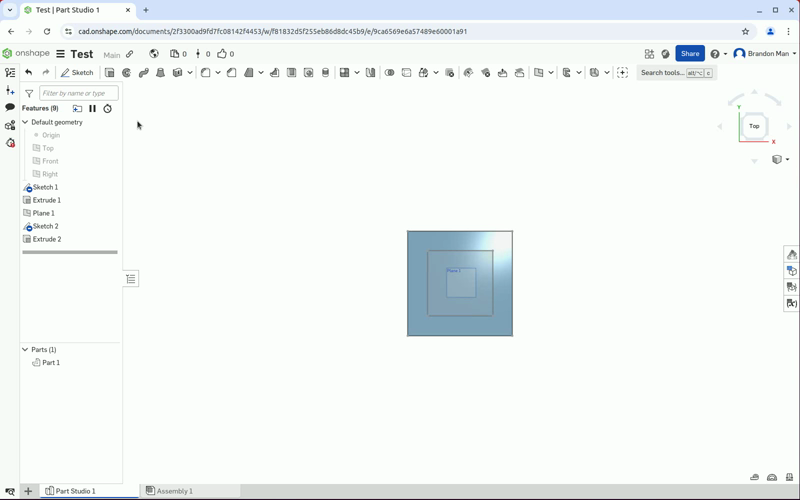
key(shift+7)
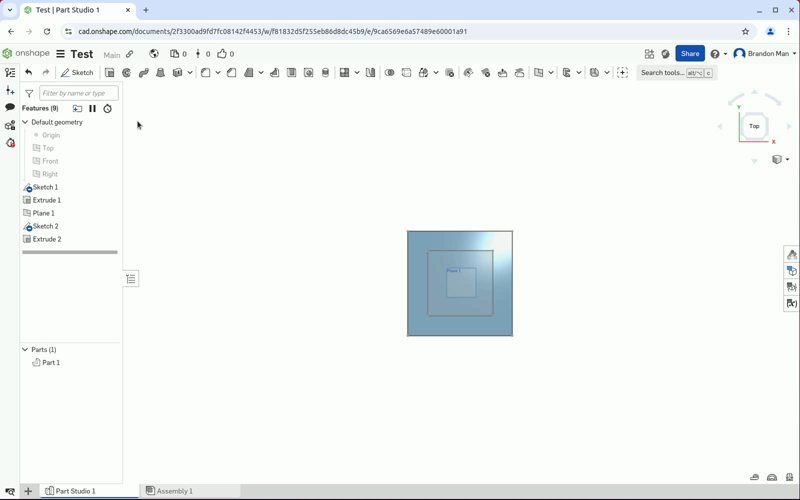
key(up, 3)
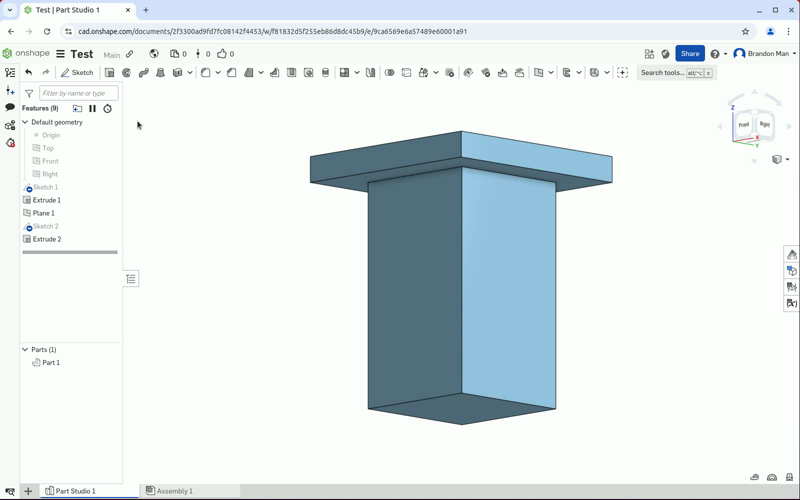
key(left, 3)
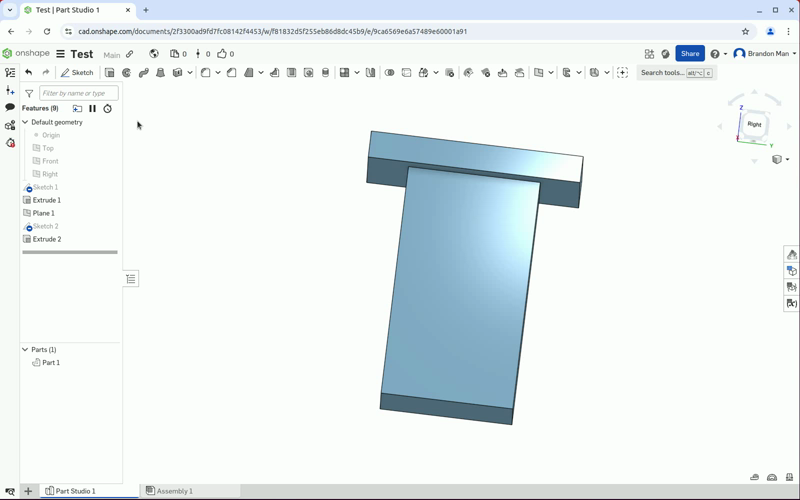
key(right, 3)
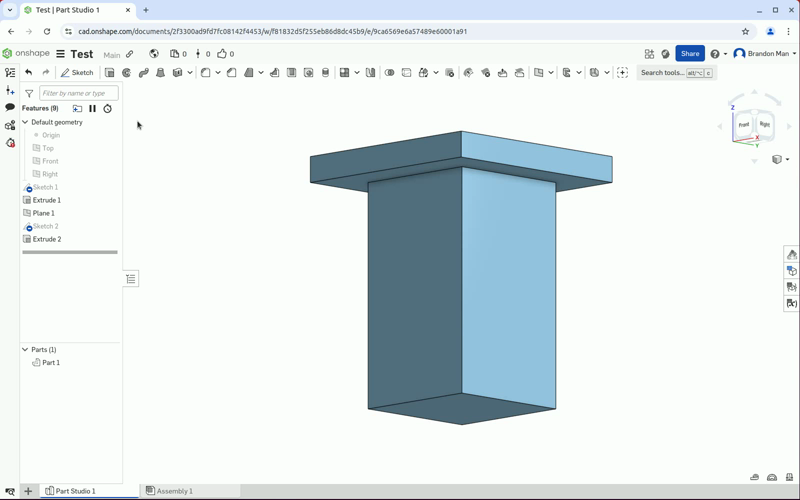
key(down, 3)
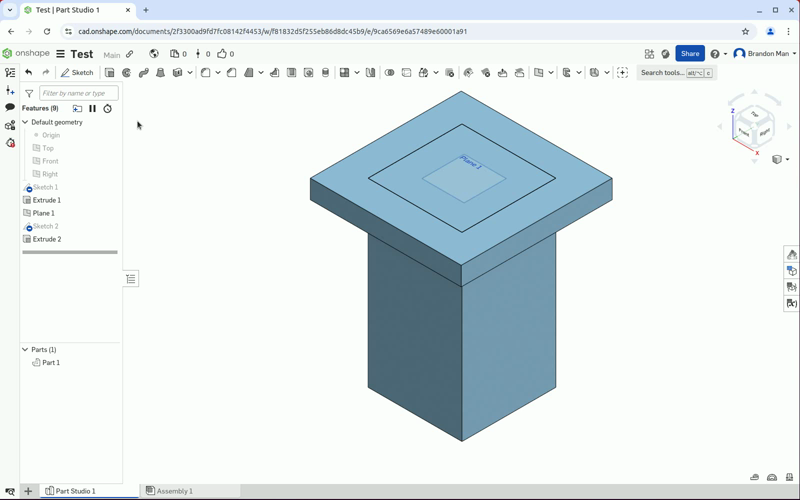
mouse_move(73, 189)
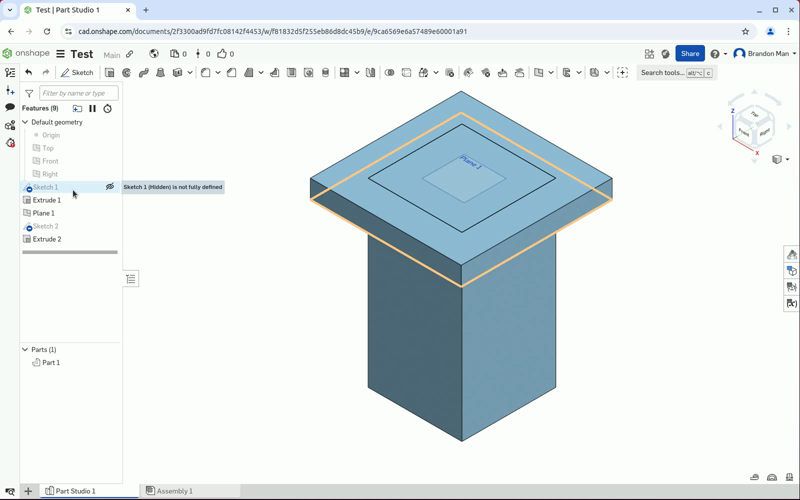
click(73, 189)